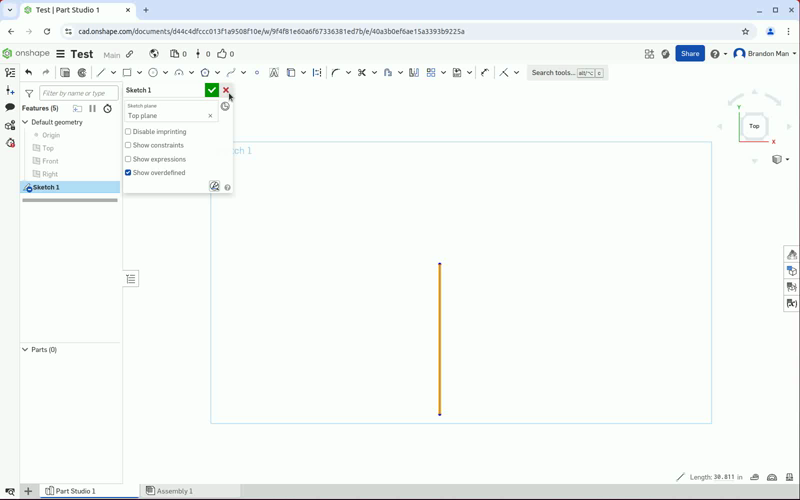
key(shift+h)
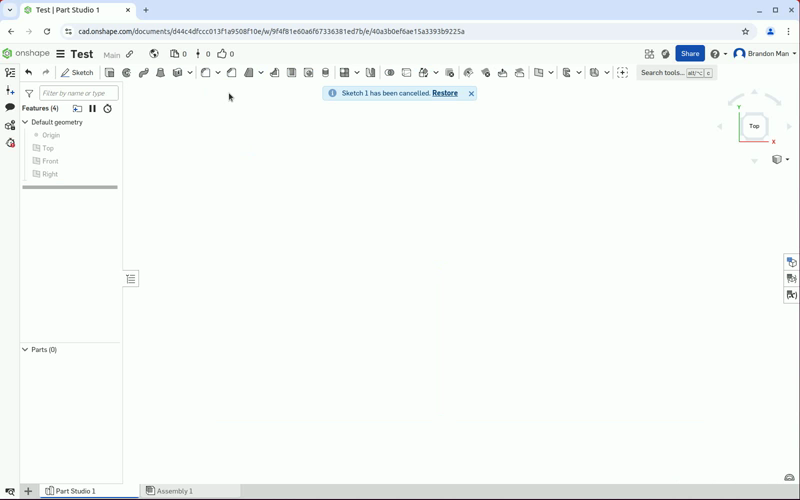
mouse_move(73, 352)
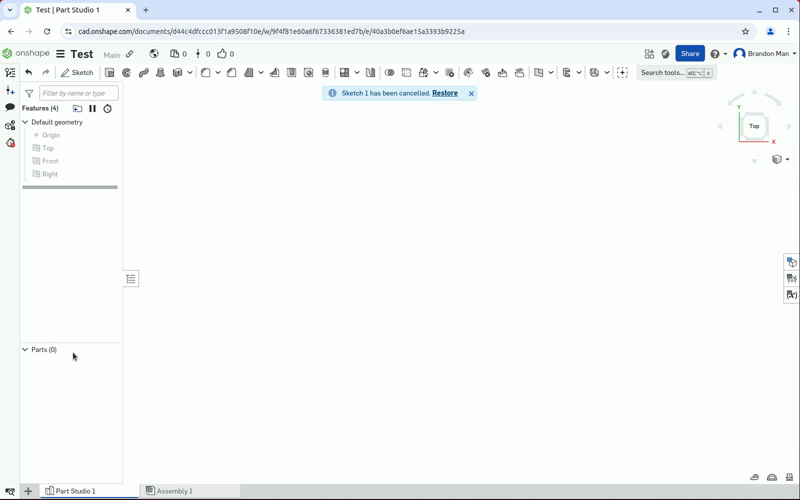
key(y)
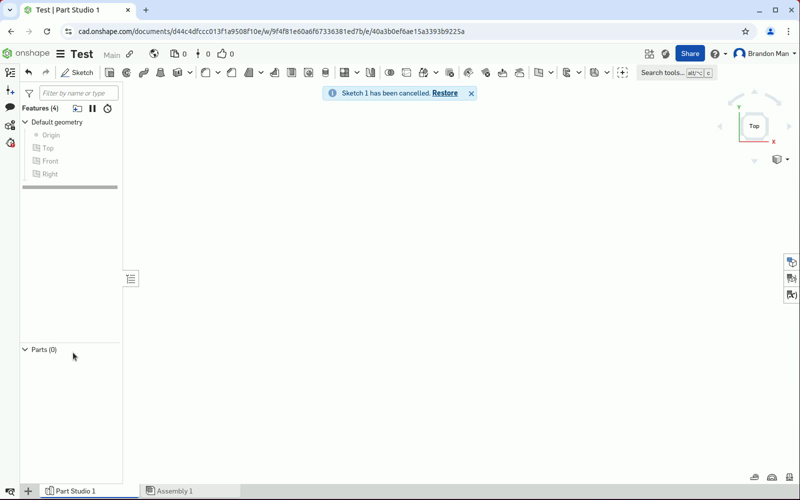
key(shift+p)
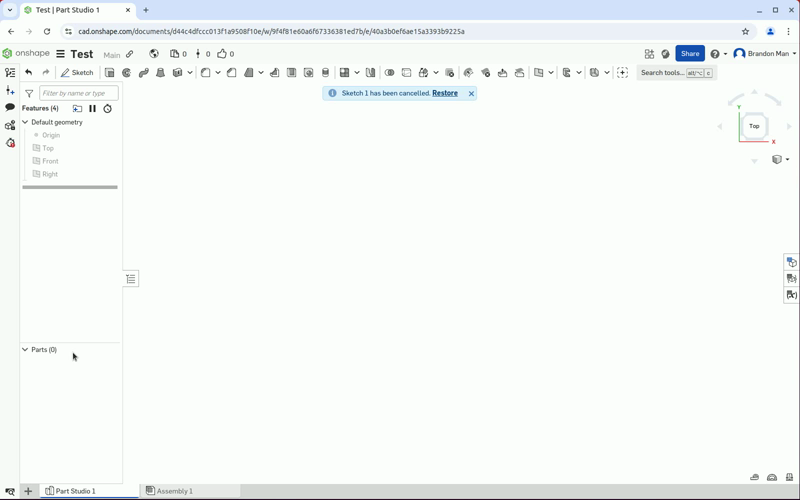
key(space)
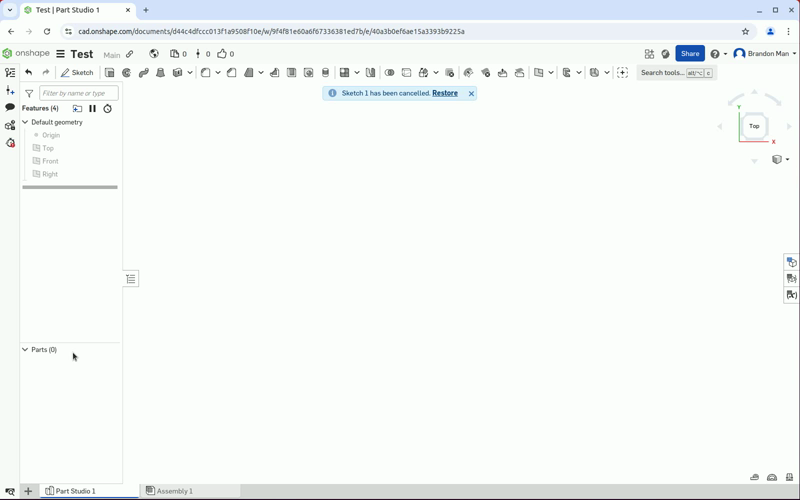
key_down(shift)
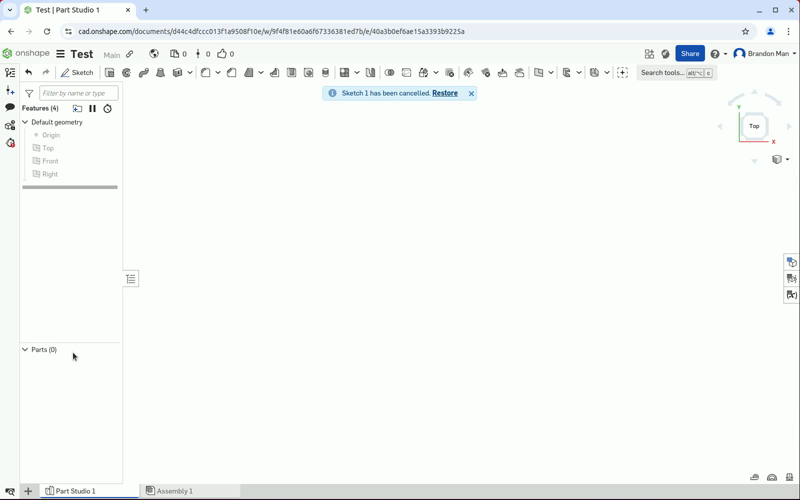
key(up)
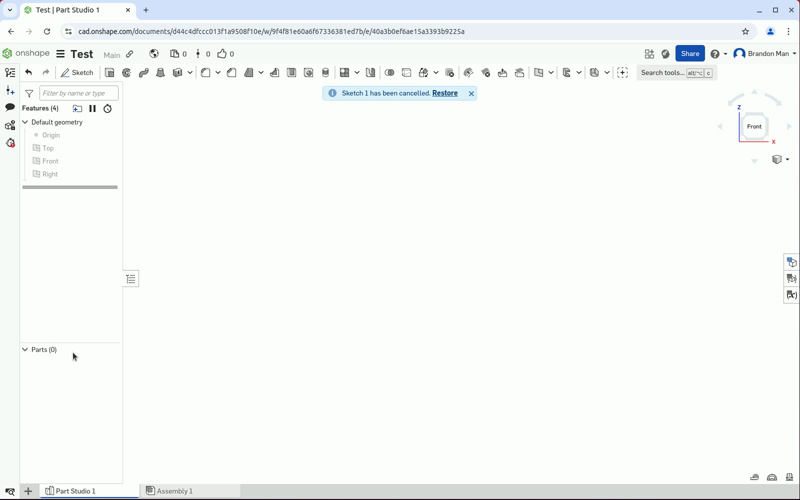
key_up(shift)
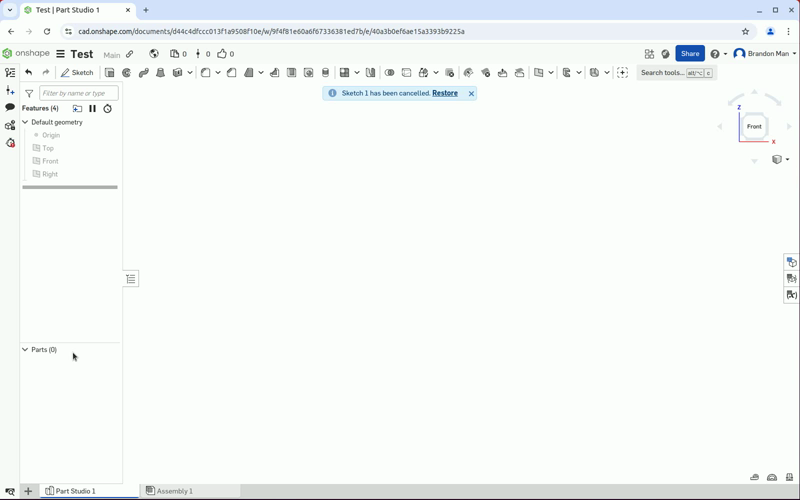
mouse_move(73, 352)
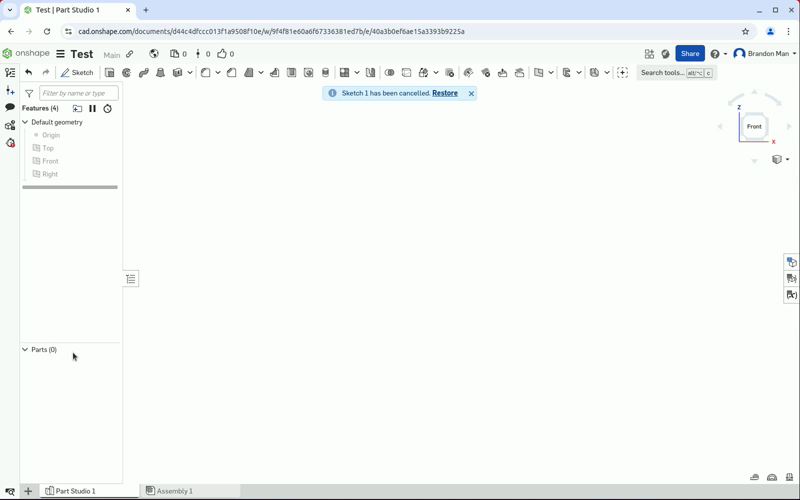
key(shift+y)
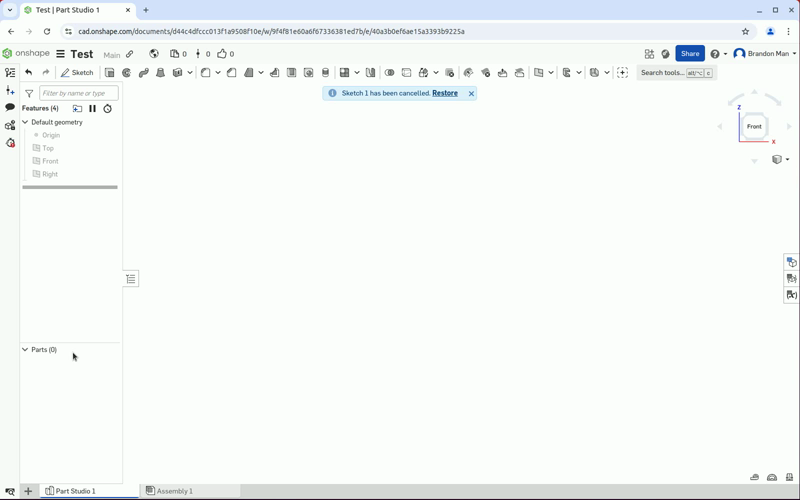
key(shift+s)
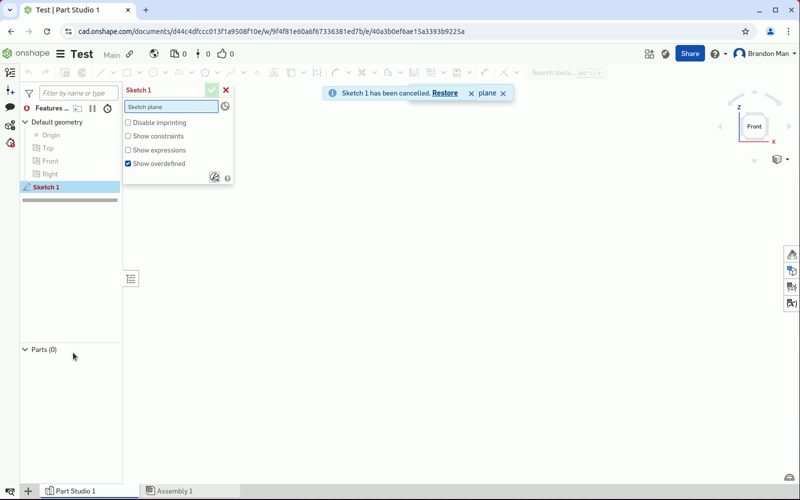
mouse_move(73, 163)
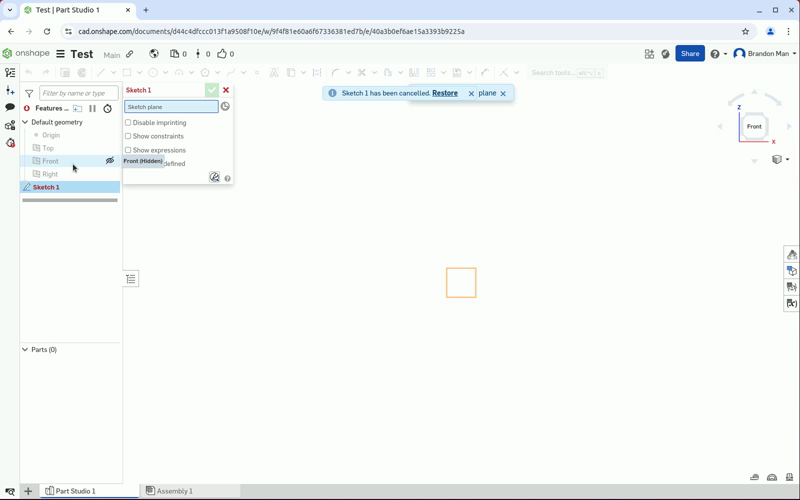
click(73, 163)
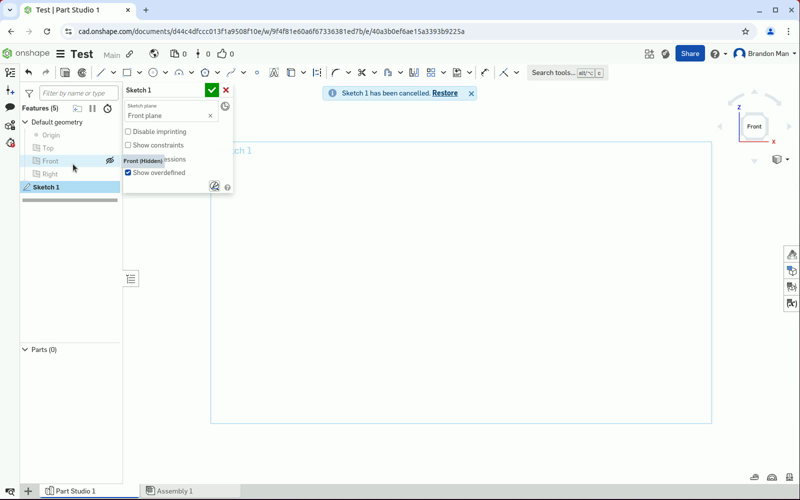
mouse_move(73, 352)
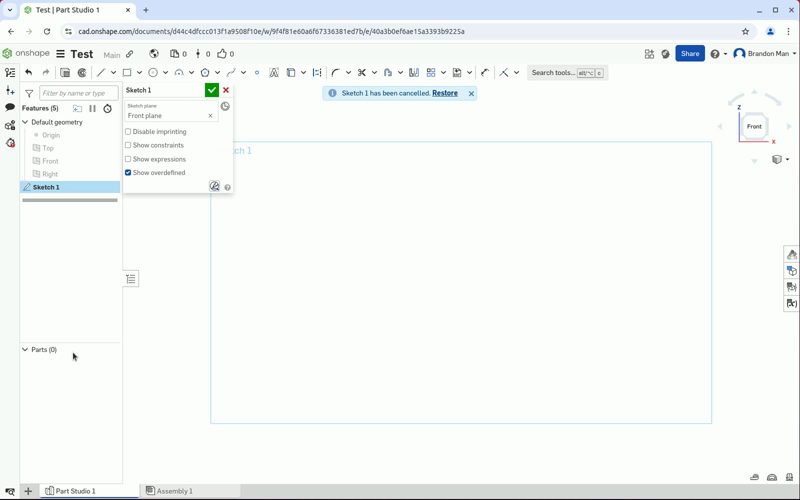
key(y)
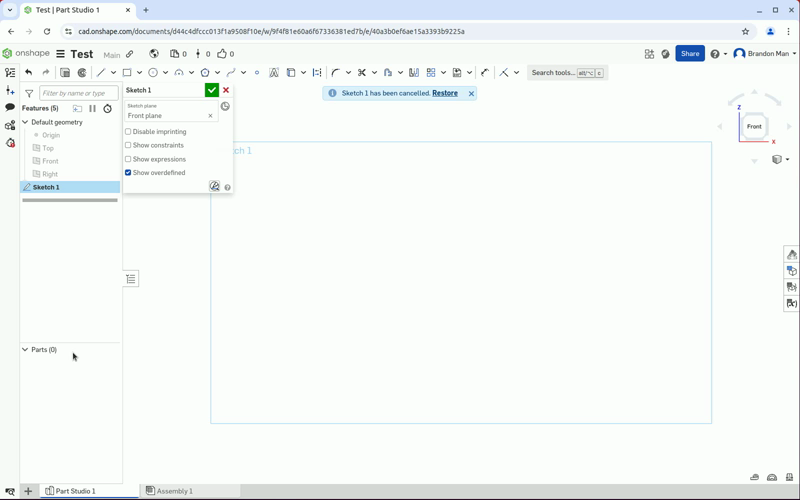
key(a)
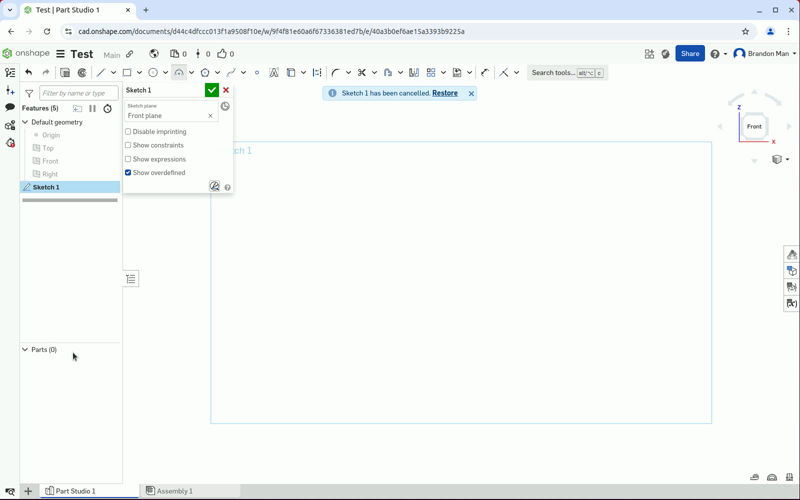
key_down(shift)
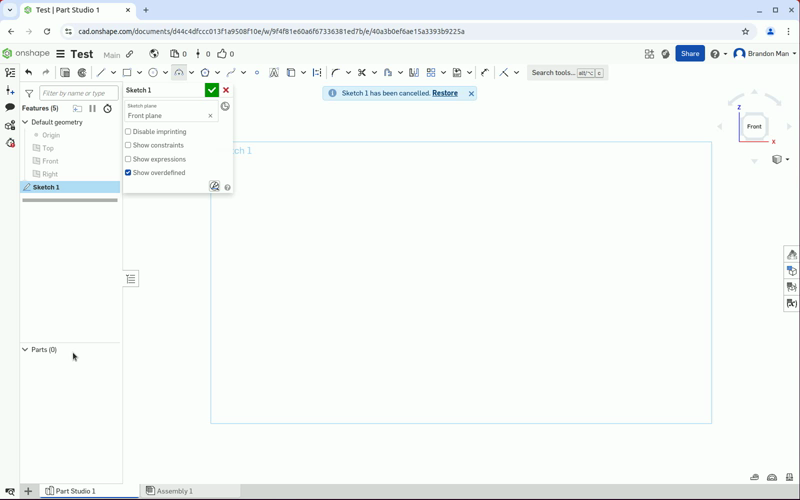
mouse_move(412, 255)
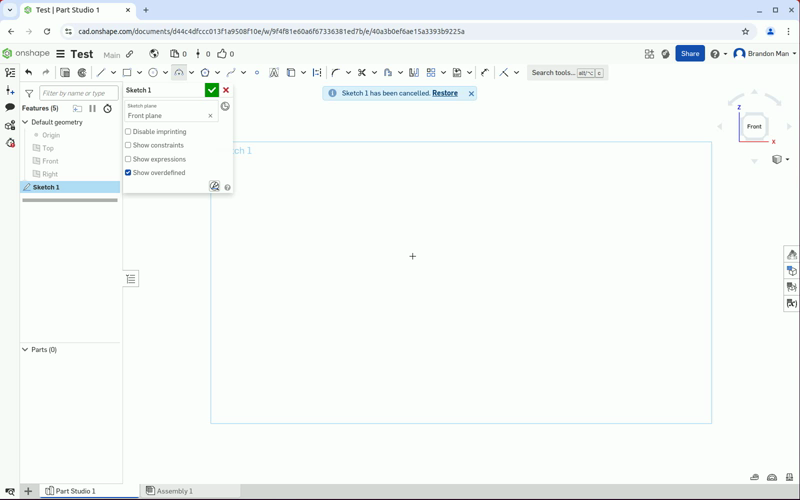
click(412, 255)
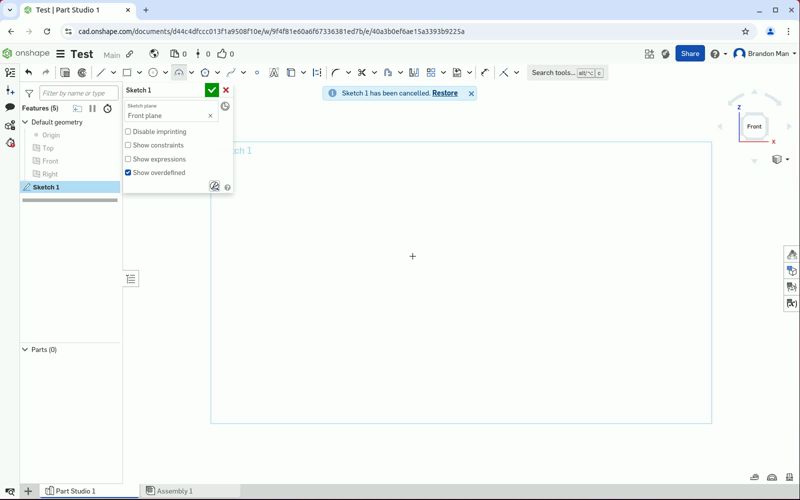
key_up(shift)
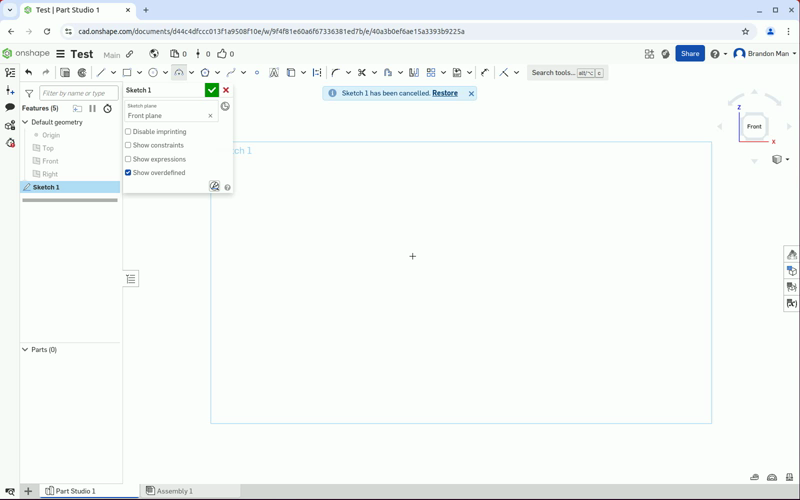
key_down(shift)
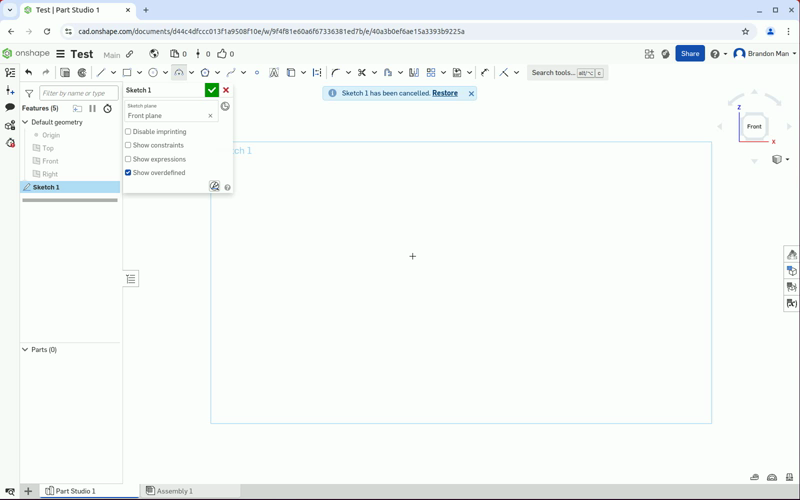
mouse_move(461, 318)
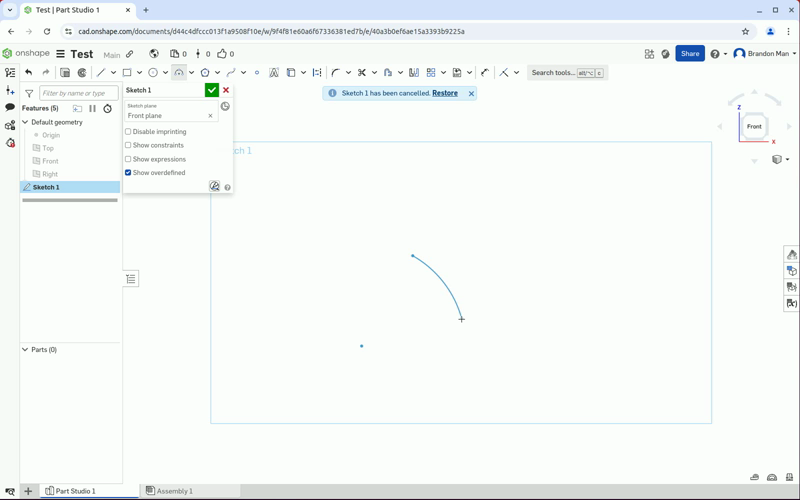
click(461, 318)
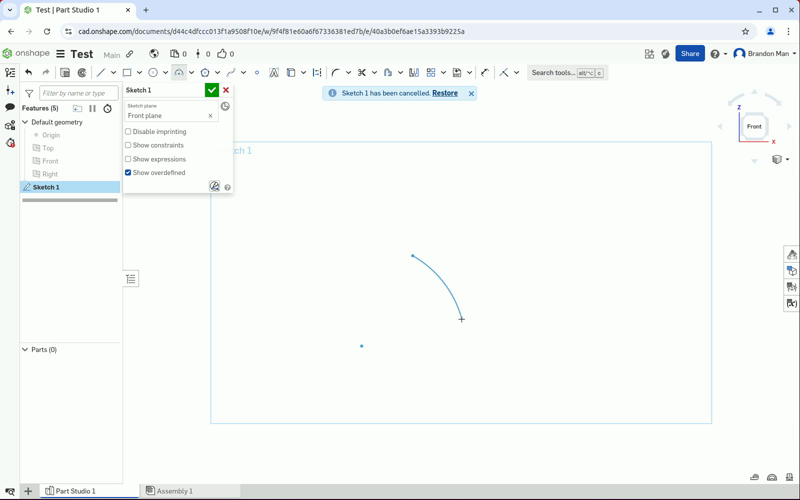
mouse_move(429, 293)
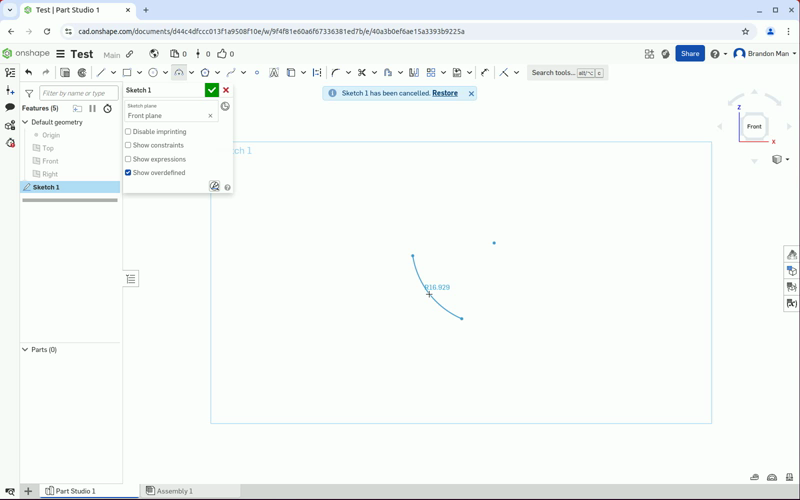
click(429, 293)
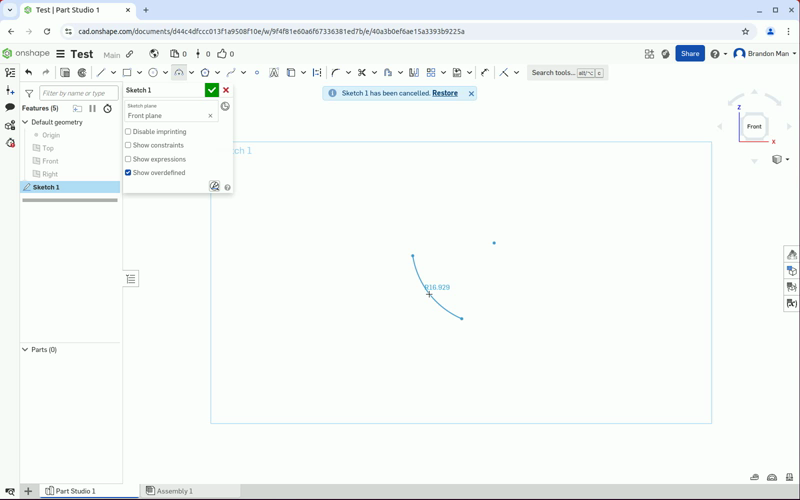
key_up(shift)
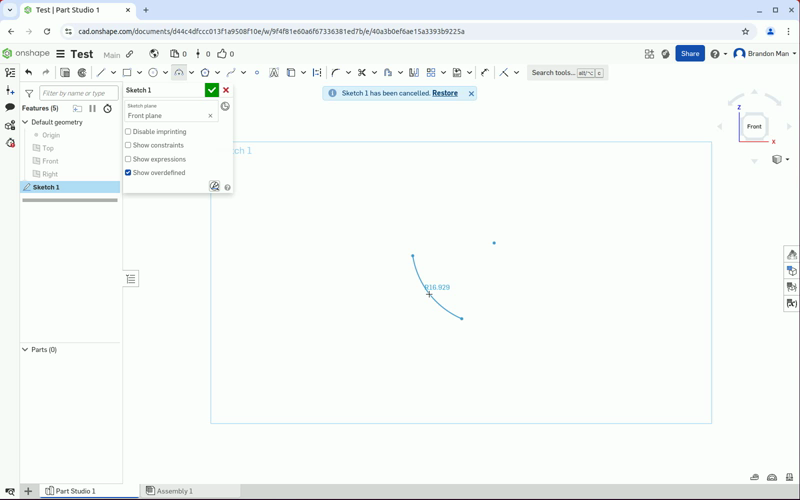
mouse_move(461, 318)
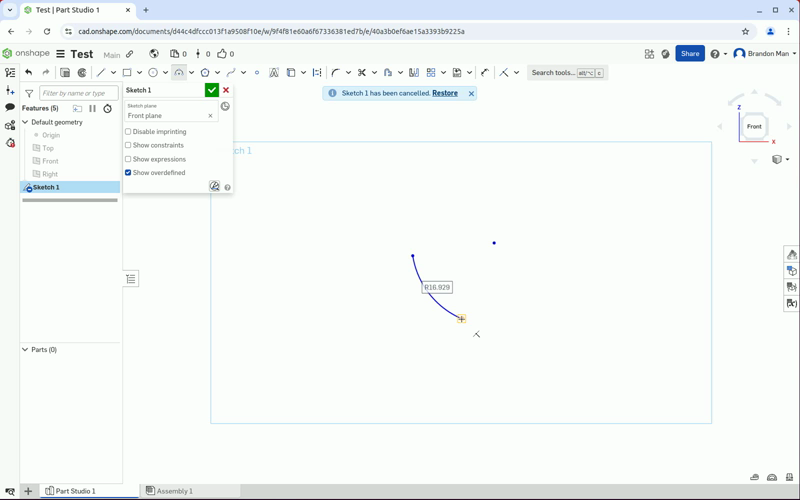
click(461, 318)
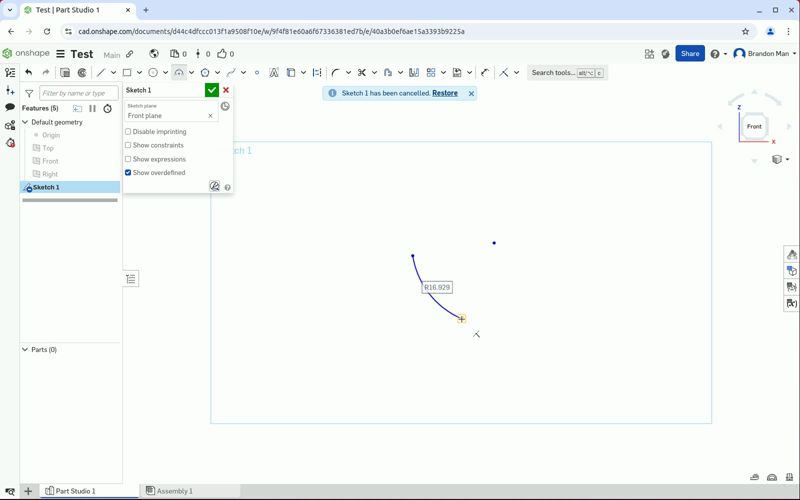
key_down(shift)
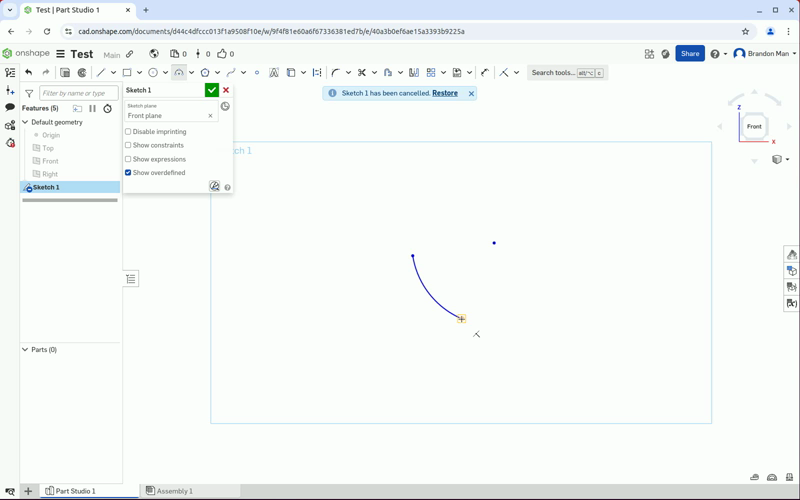
mouse_move(507, 256)
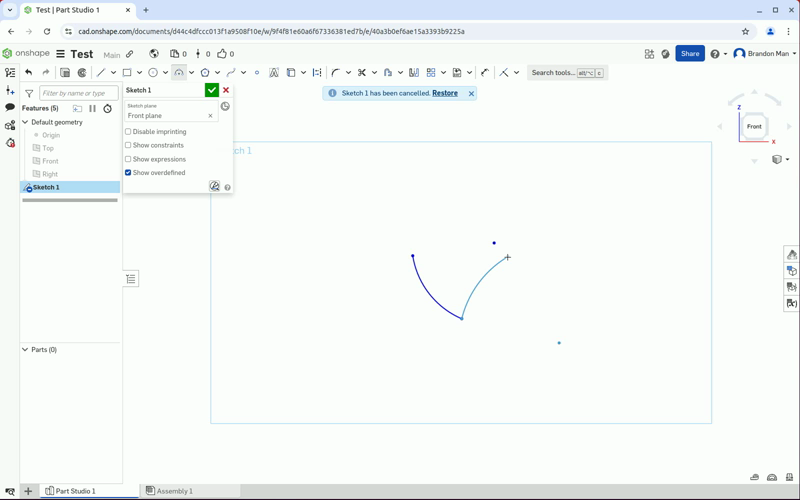
click(507, 256)
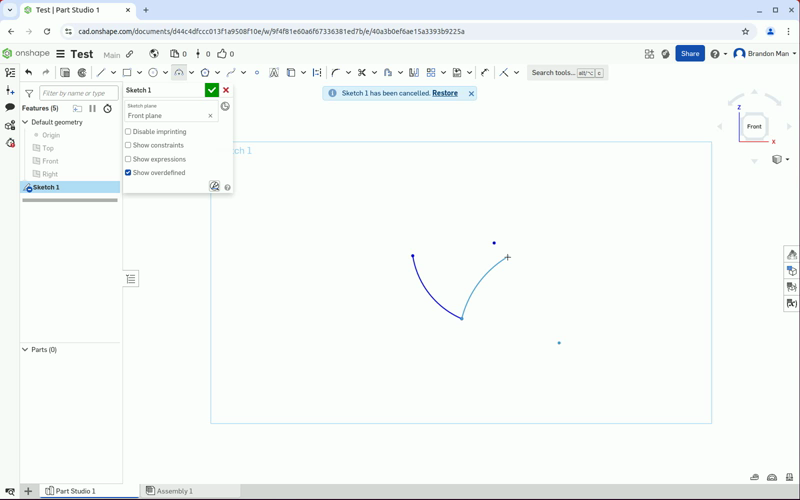
mouse_move(492, 293)
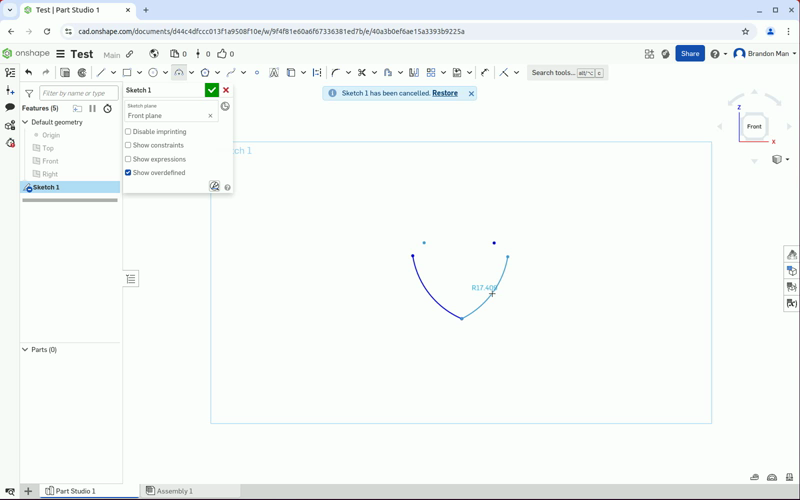
click(492, 293)
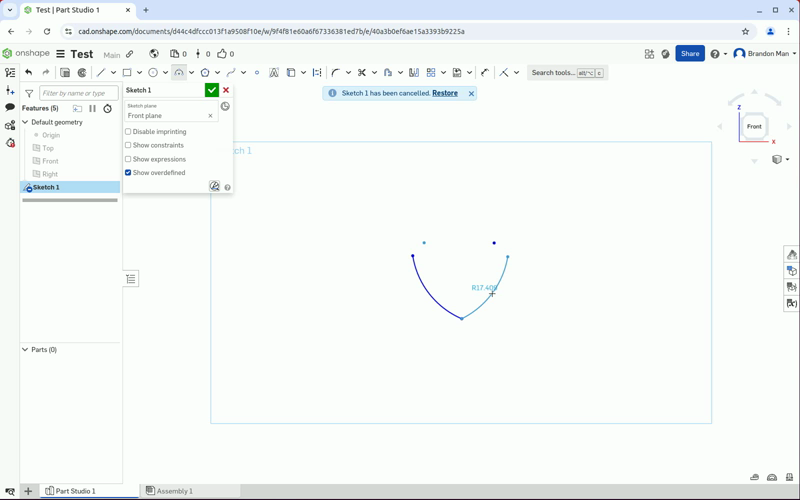
key_up(shift)
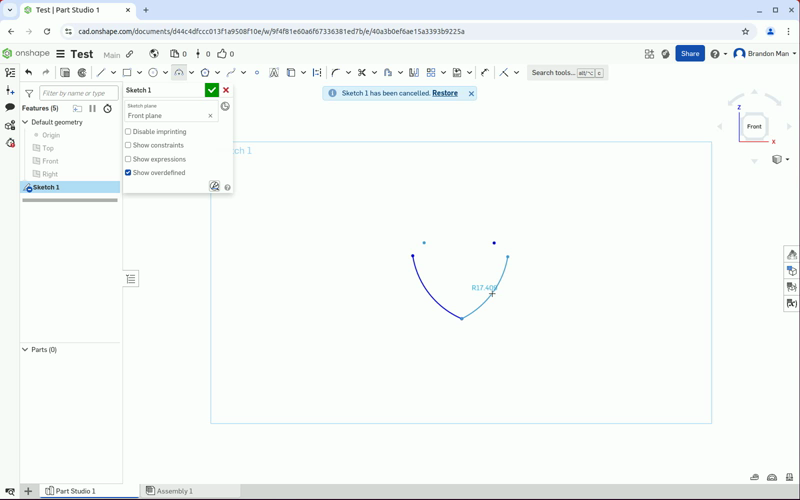
mouse_move(507, 256)
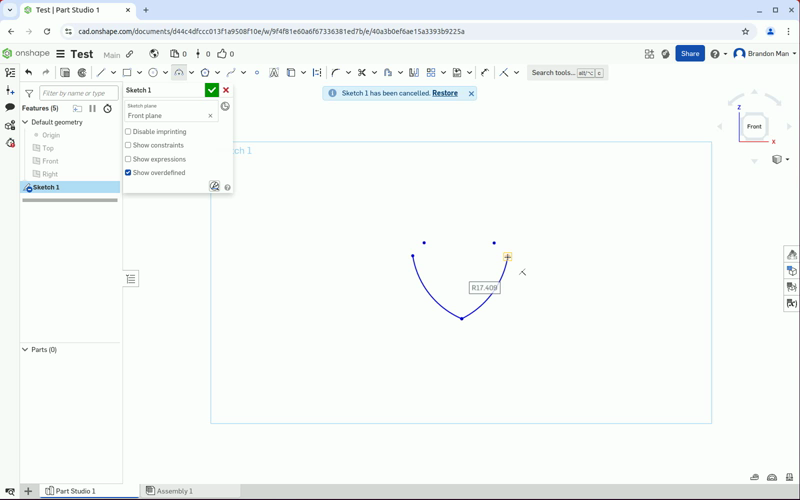
click(507, 256)
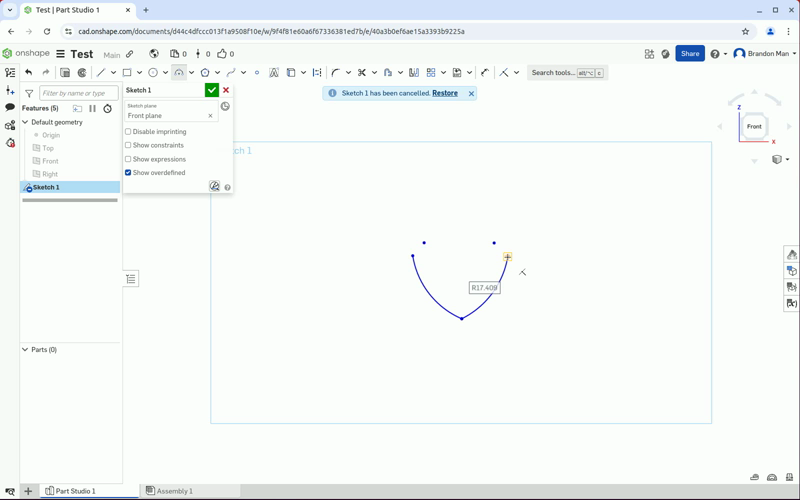
key_down(shift)
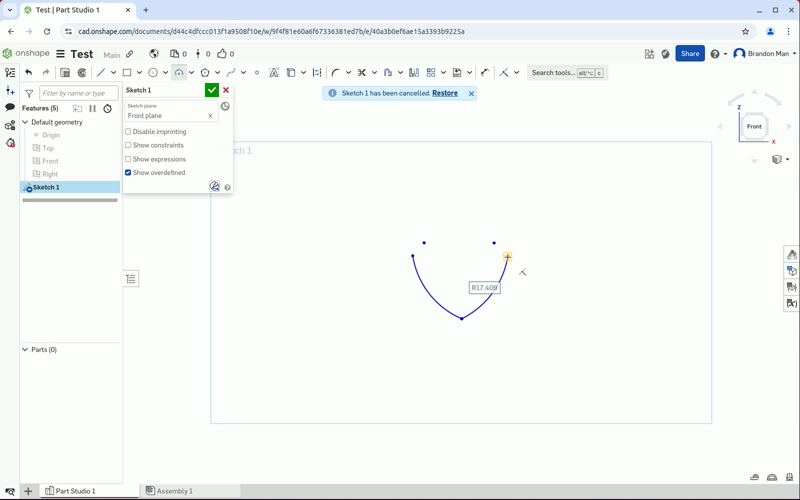
mouse_move(461, 231)
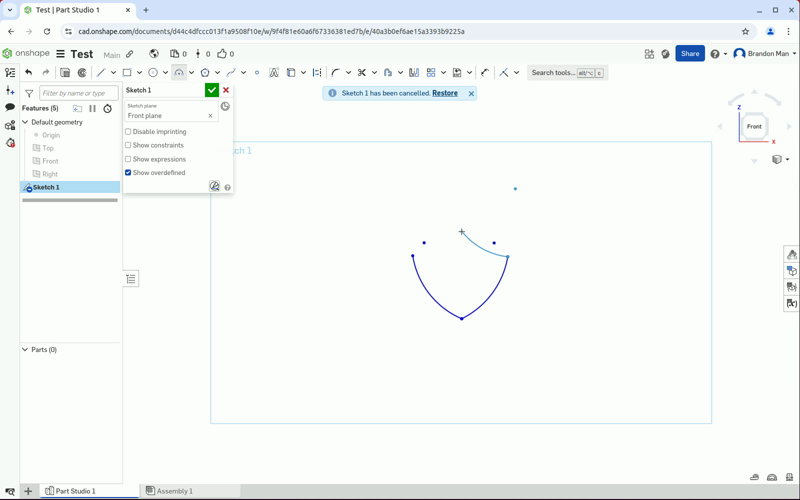
click(461, 231)
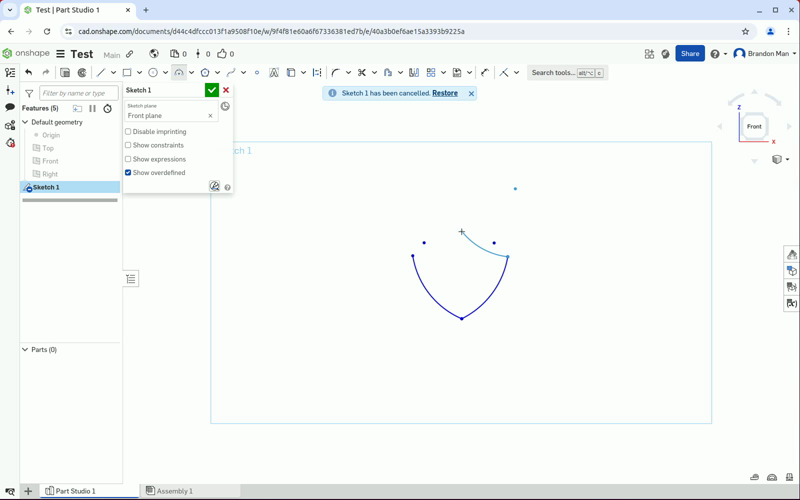
mouse_move(483, 246)
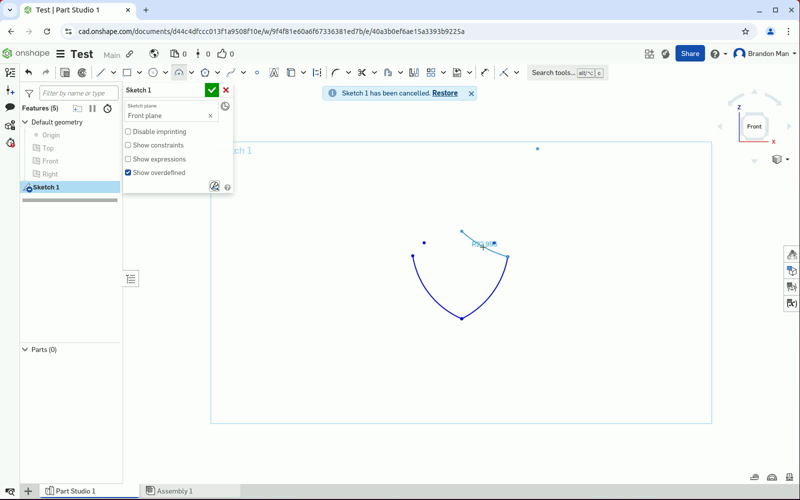
click(483, 246)
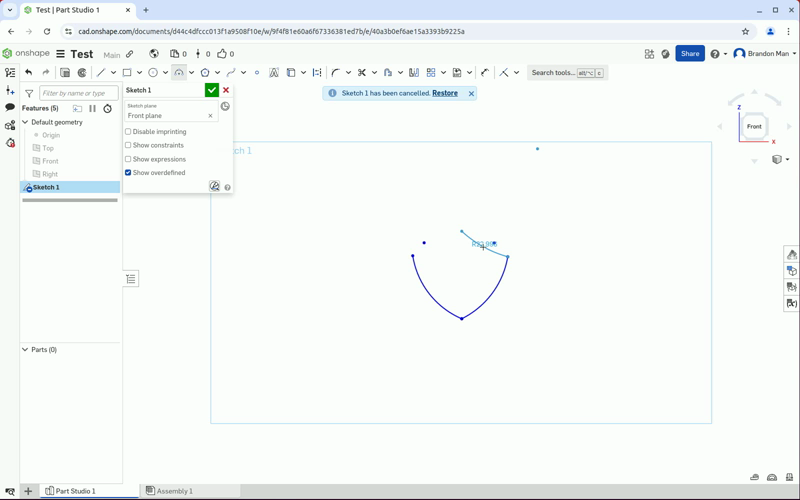
key_up(shift)
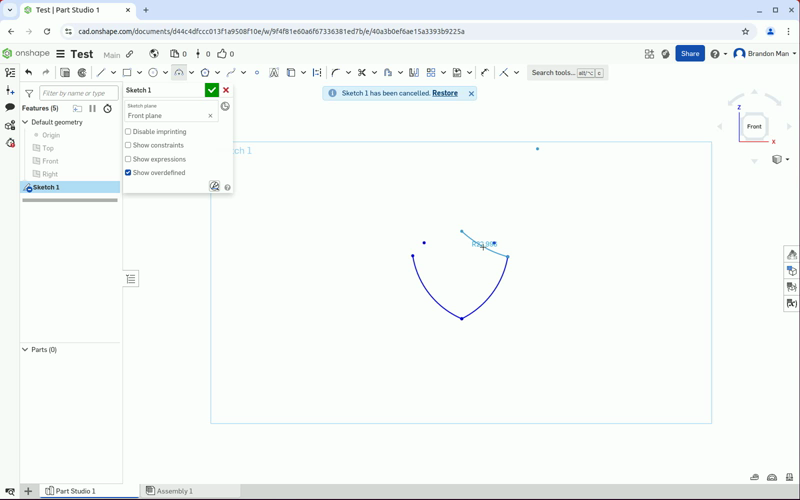
mouse_move(461, 231)
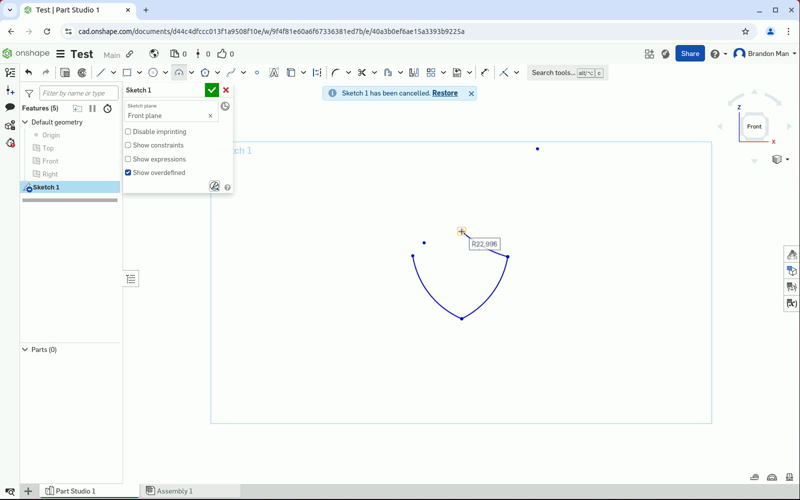
click(461, 231)
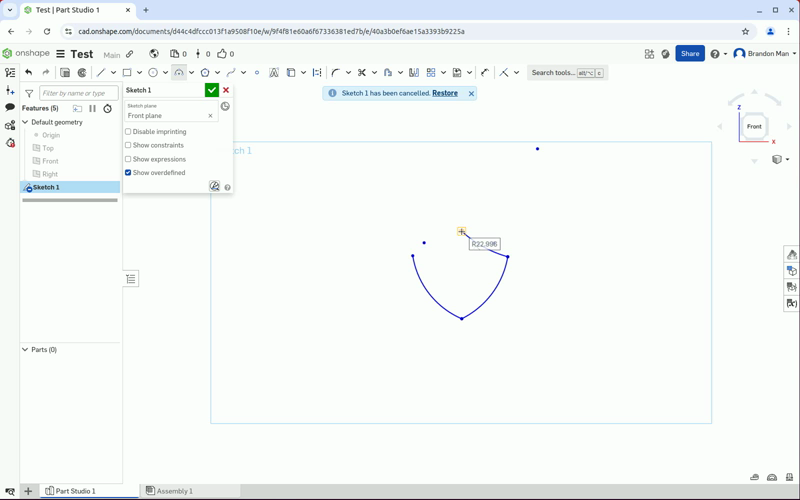
mouse_move(412, 255)
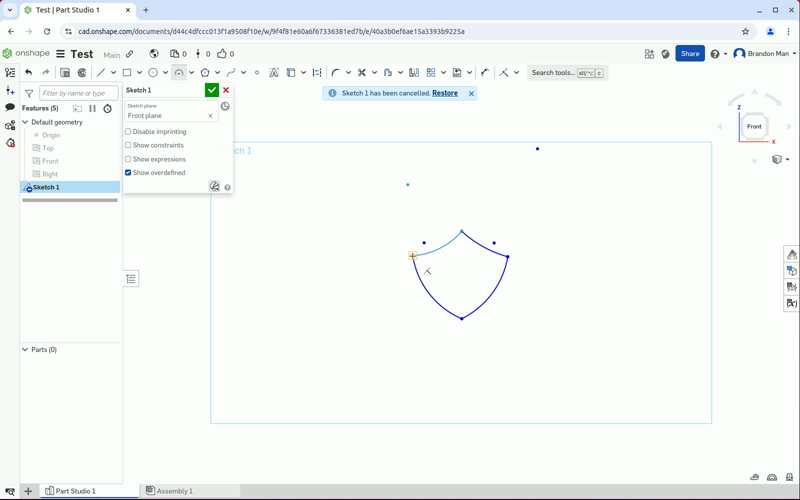
click(412, 255)
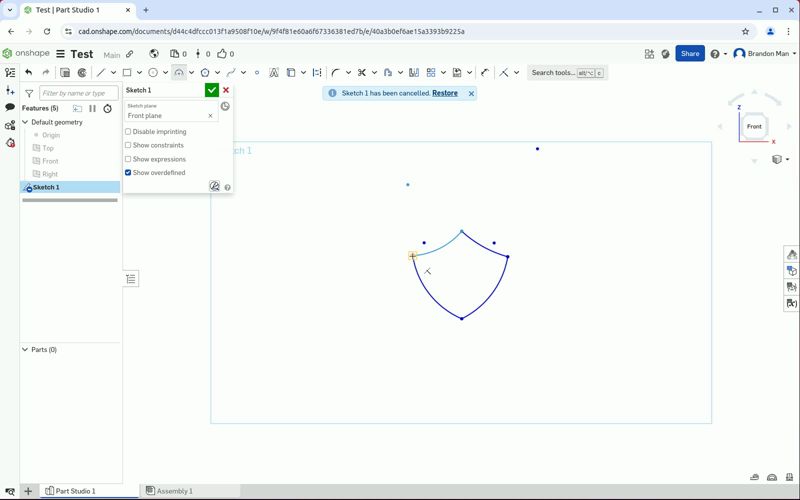
key_down(shift)
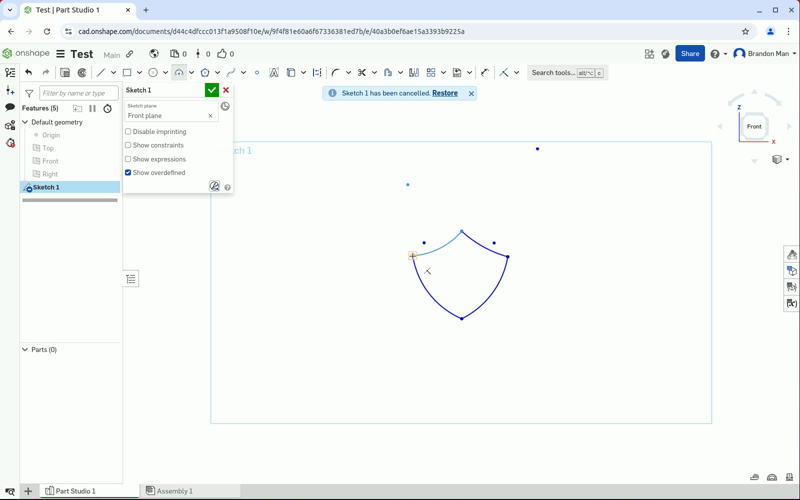
mouse_move(439, 246)
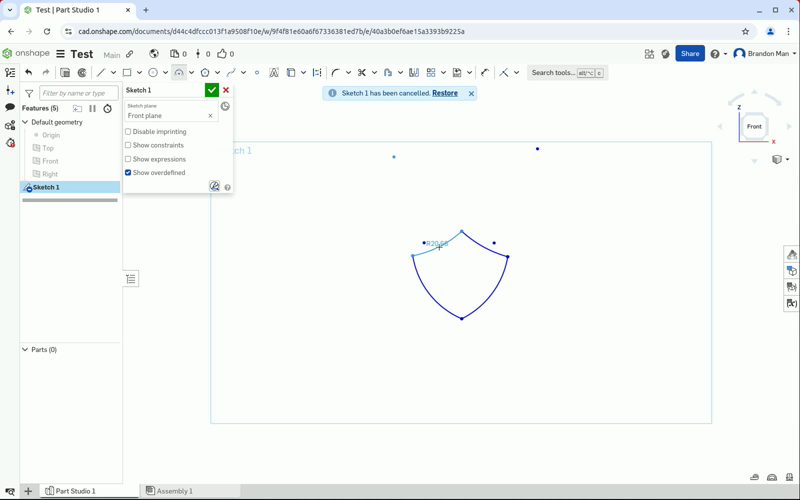
click(439, 246)
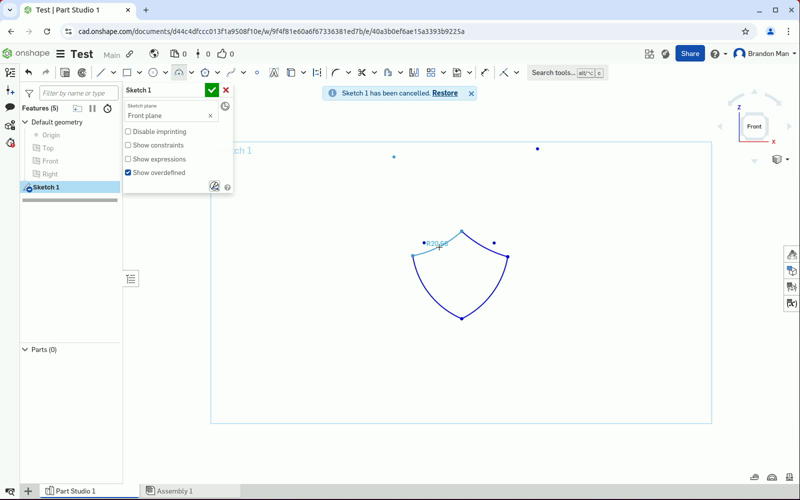
key_up(shift)
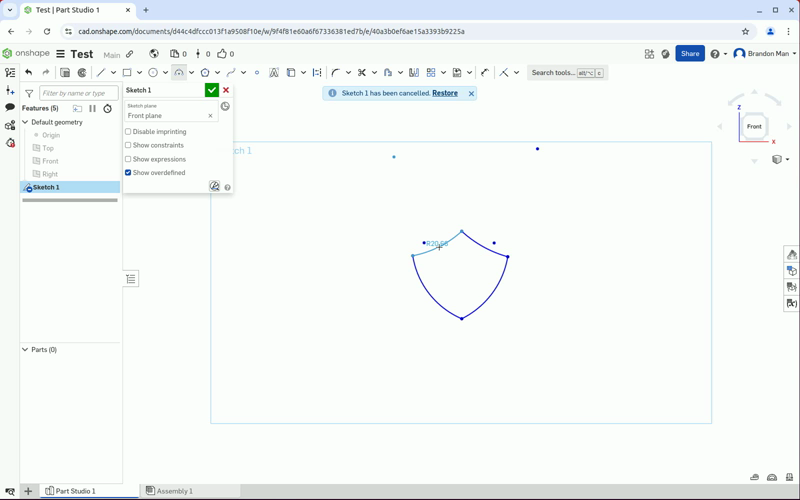
key(esc)
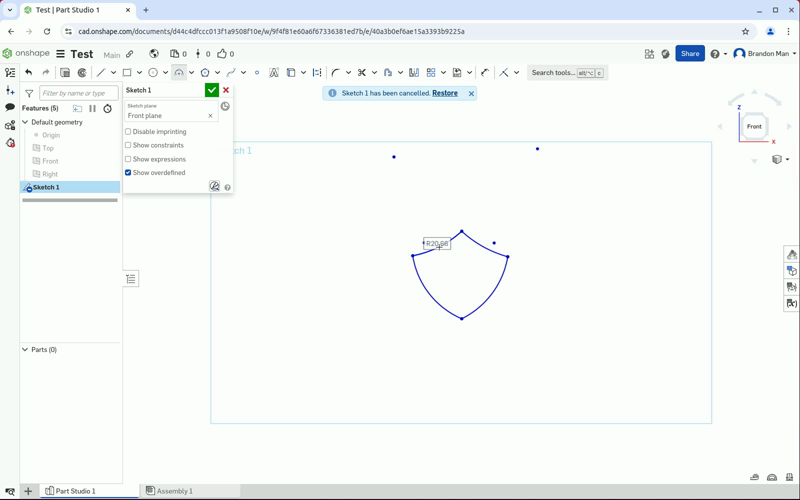
mouse_move(473, 281)
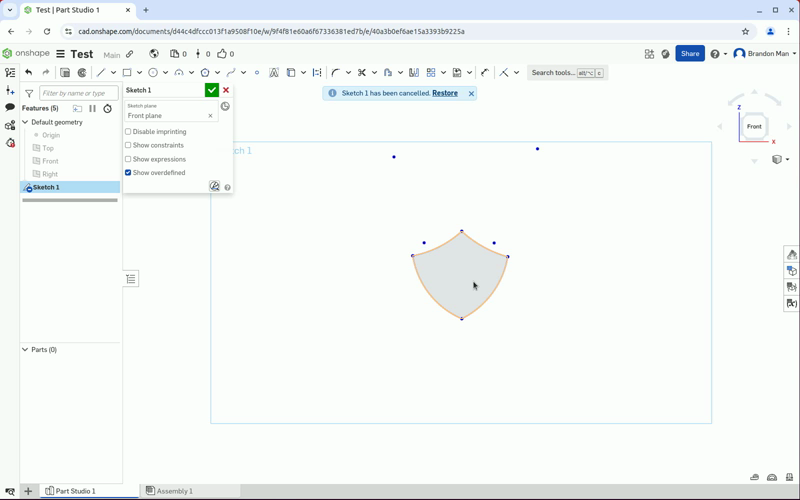
click(473, 281)
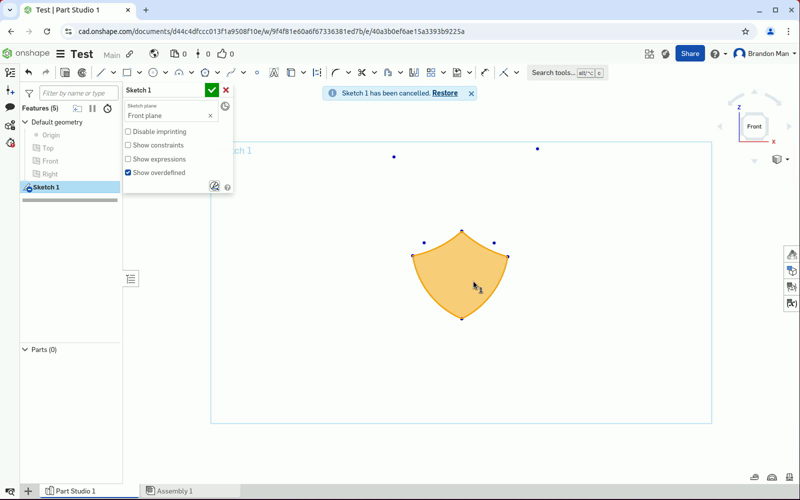
mouse_move(73, 352)
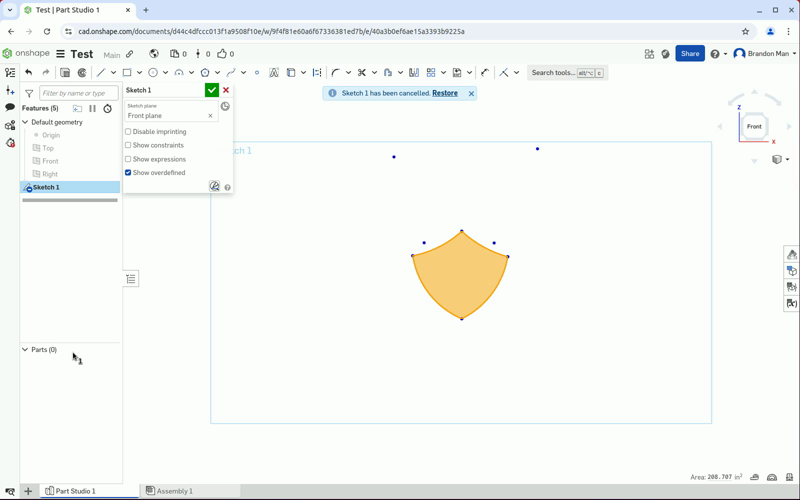
key(shift+y)
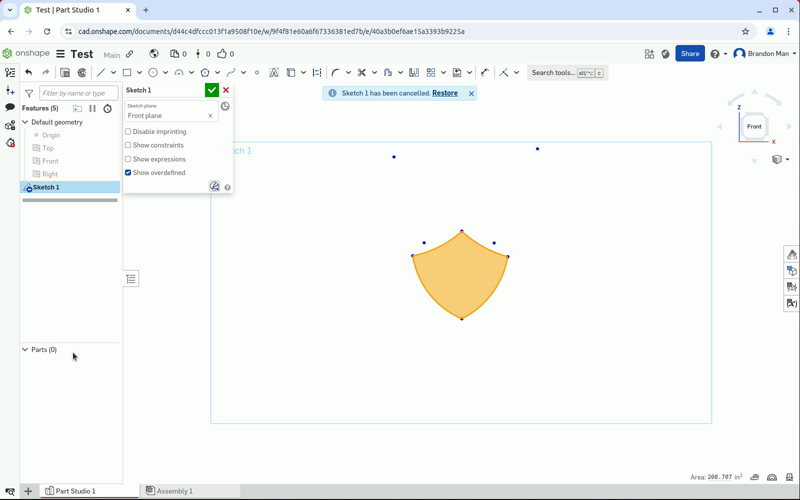
key(shift+e)
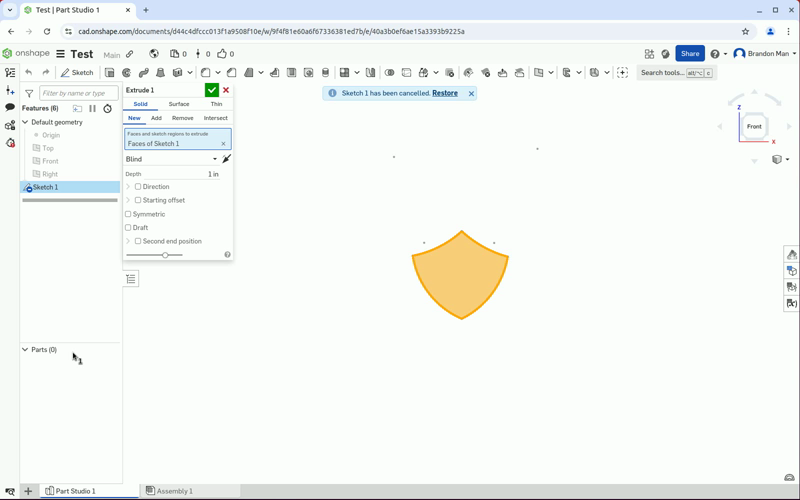
mouse_move(143, 106)
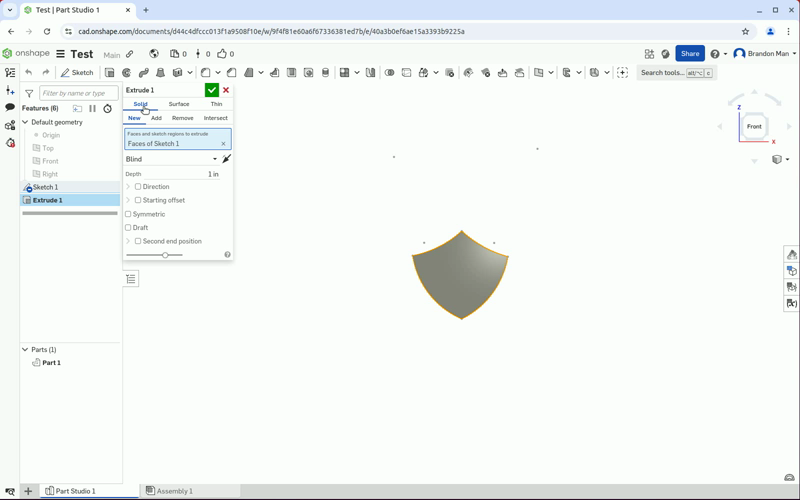
click(143, 106)
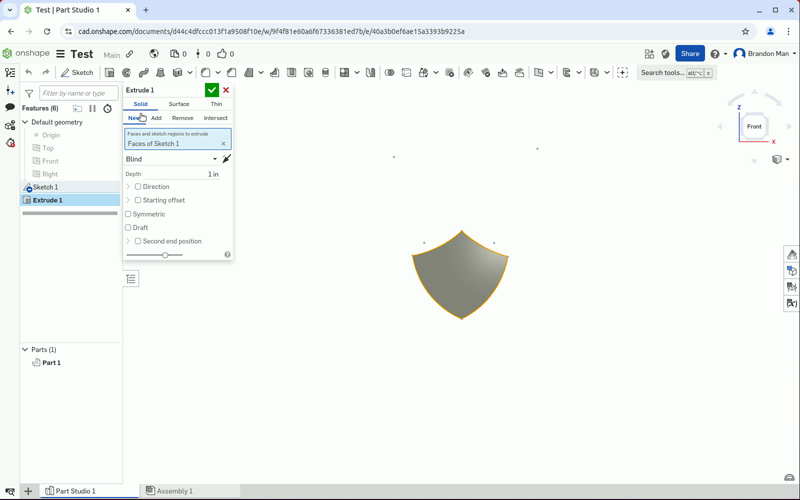
mouse_move(137, 120)
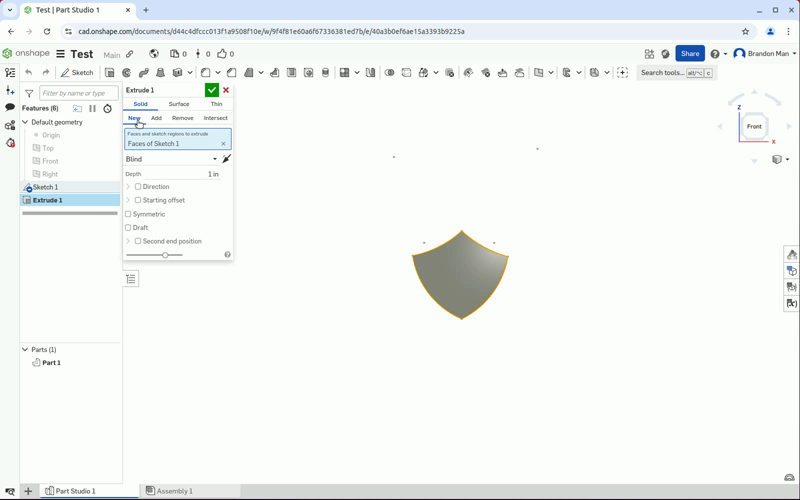
click(137, 120)
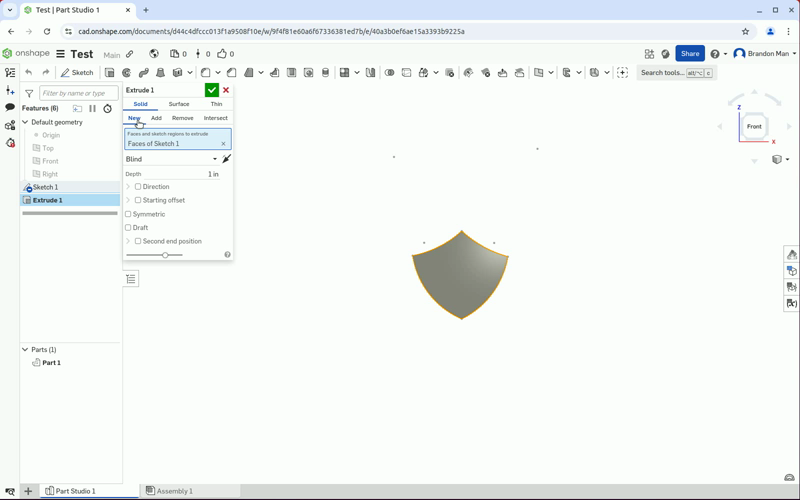
key(tab, 4)
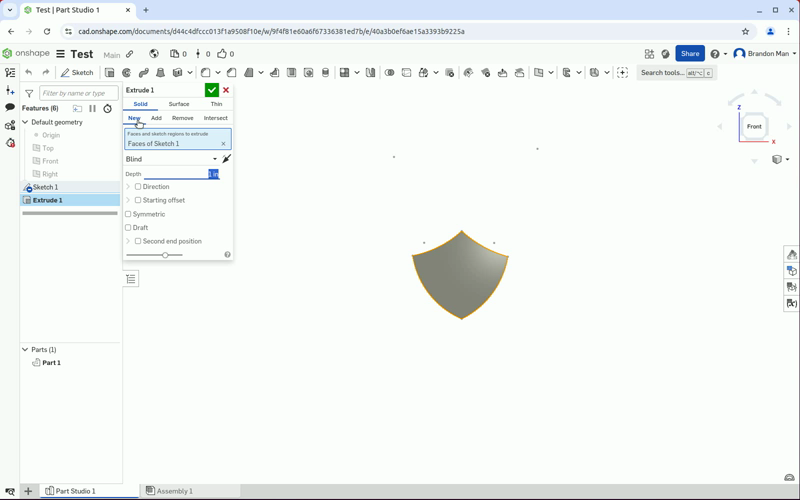
text(3.851)
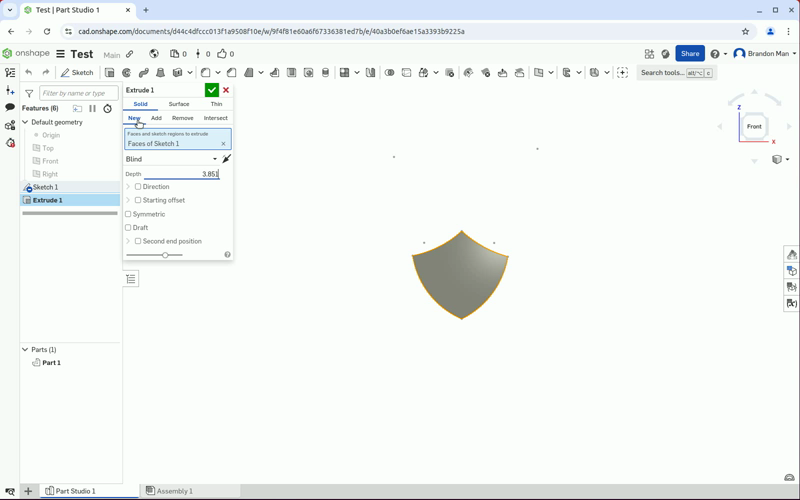
key(enter)
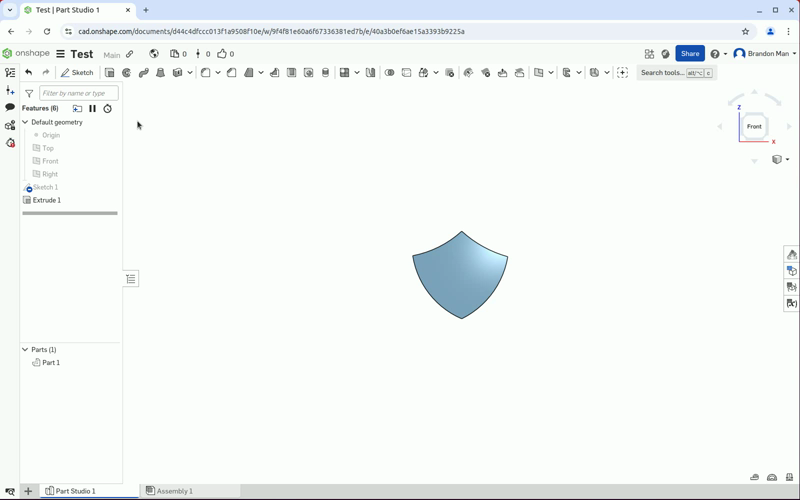
key(shift+h)
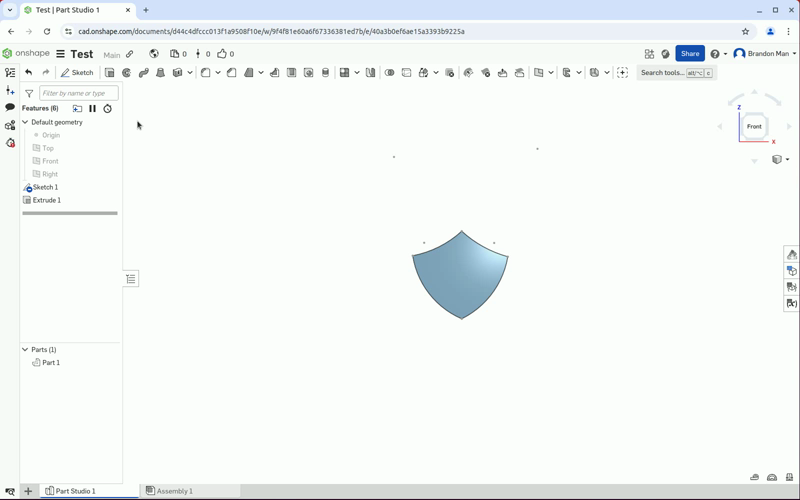
key(shift+h)
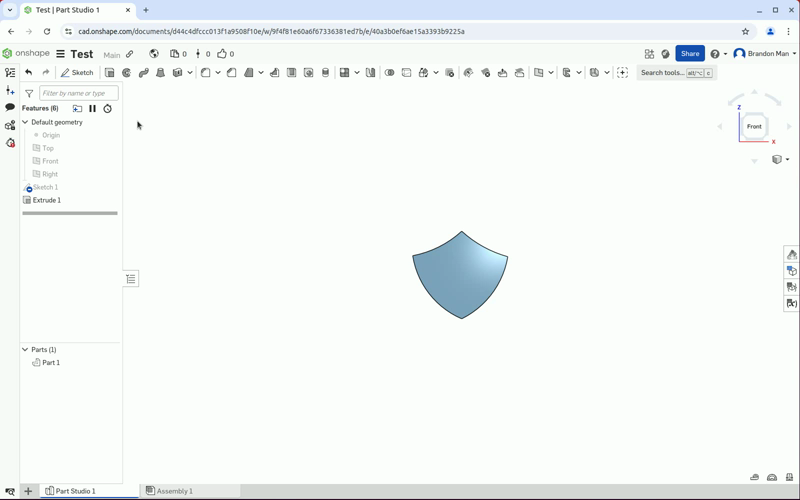
mouse_move(73, 189)
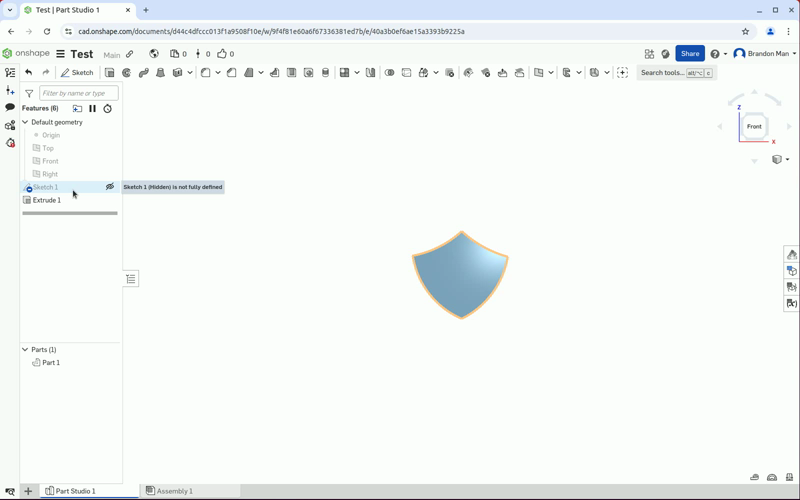
click(73, 189)
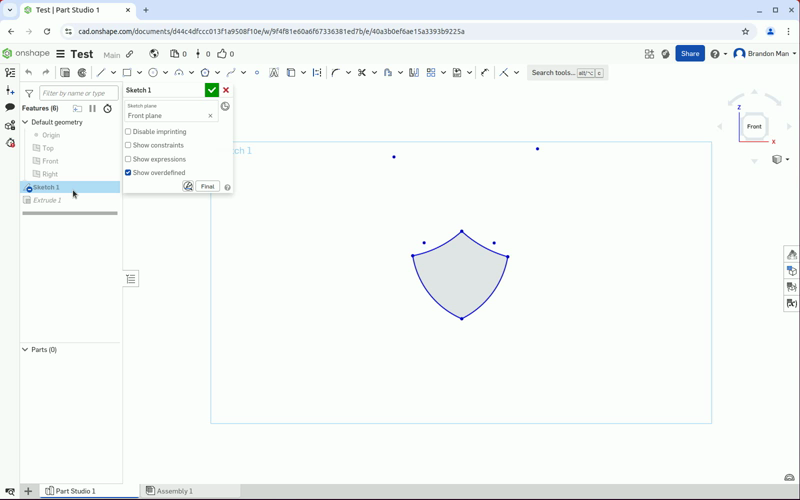
mouse_move(229, 92)
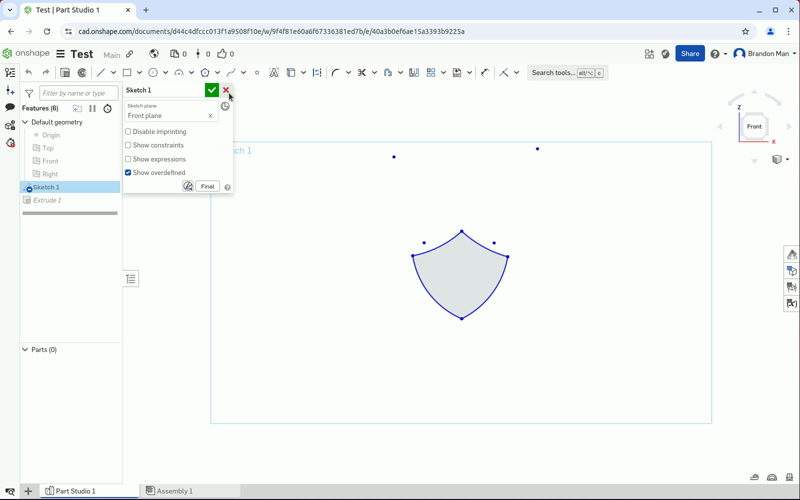
click(229, 92)
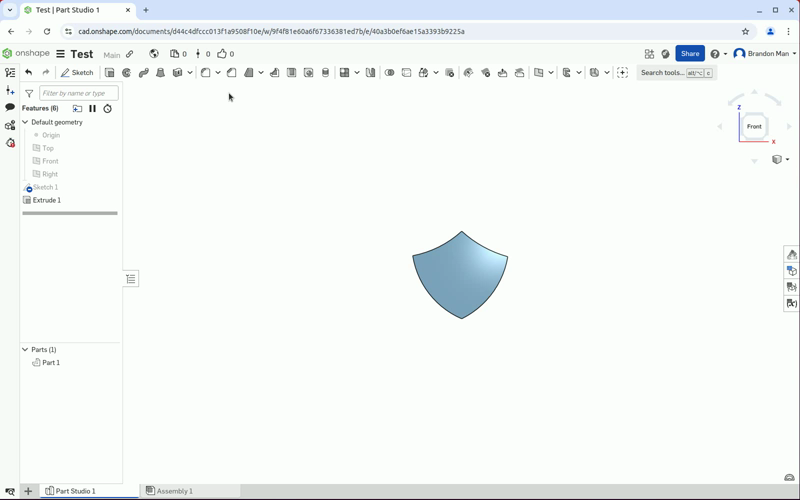
mouse_move(73, 352)
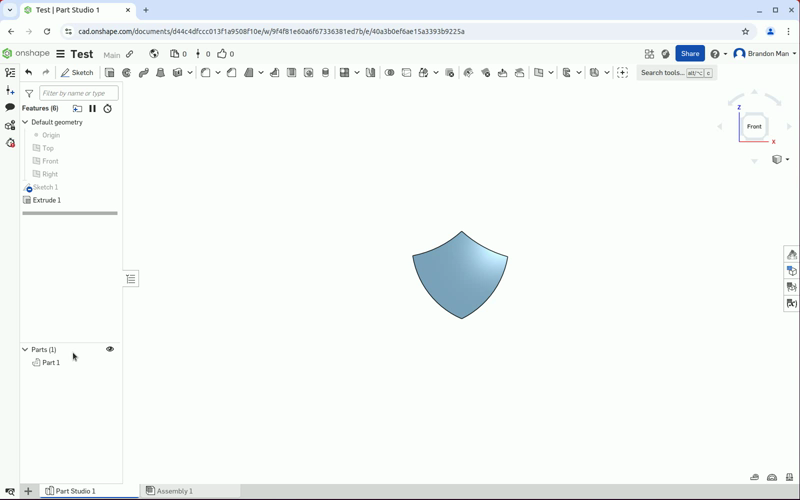
key(y)
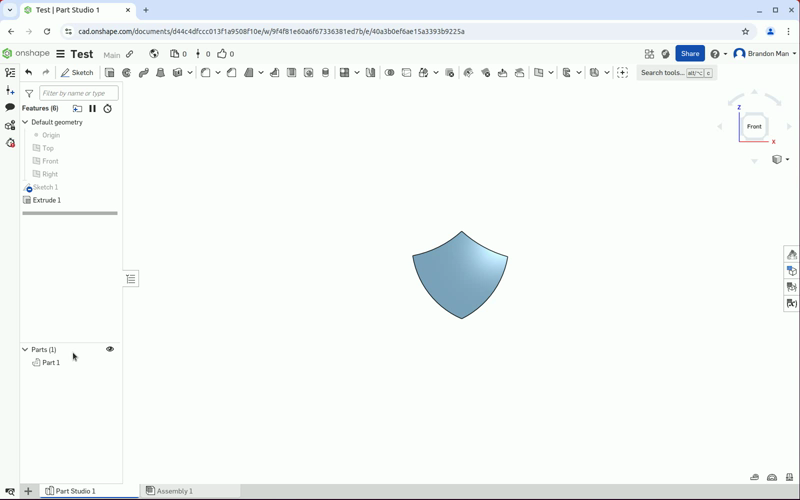
key(shift+p)
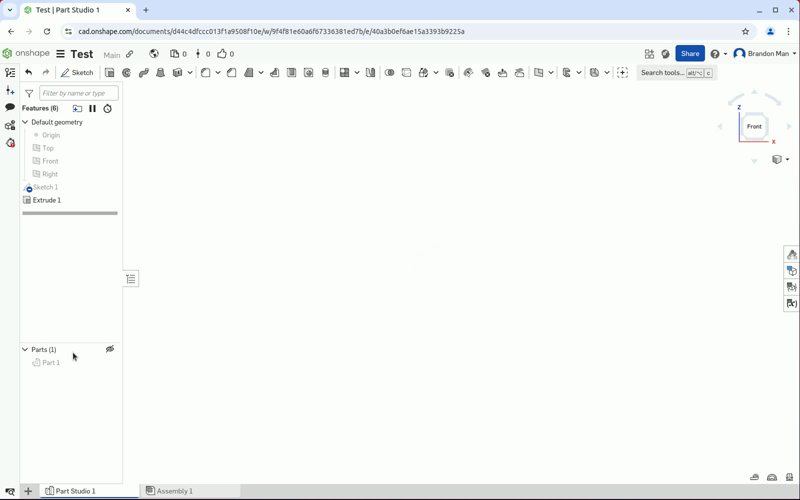
key(space)
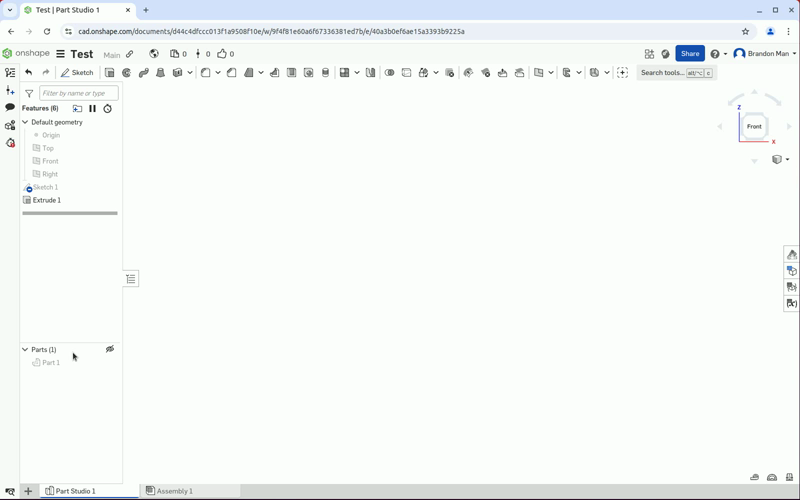
key_down(shift)
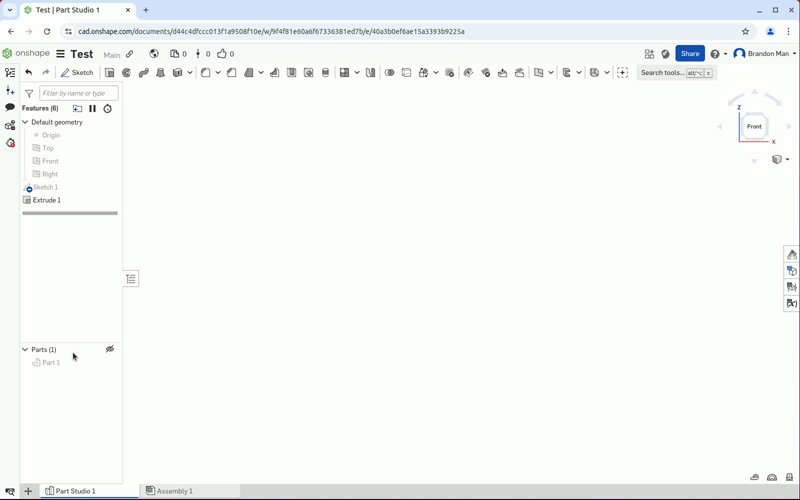
key(down)
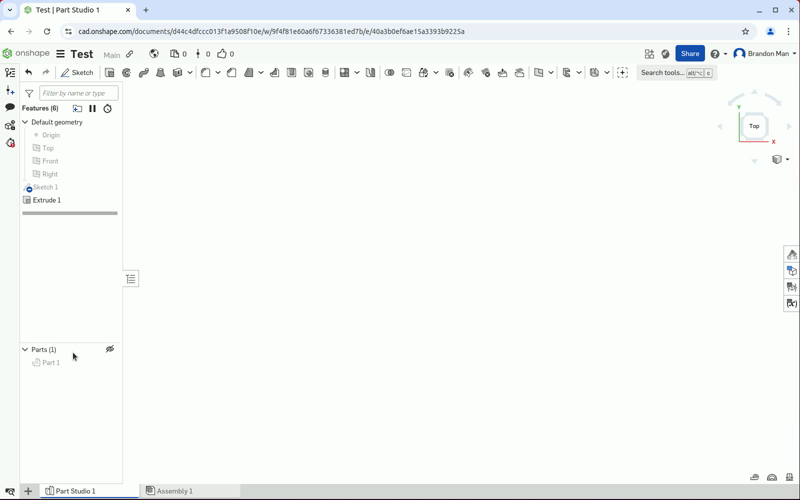
key_up(shift)
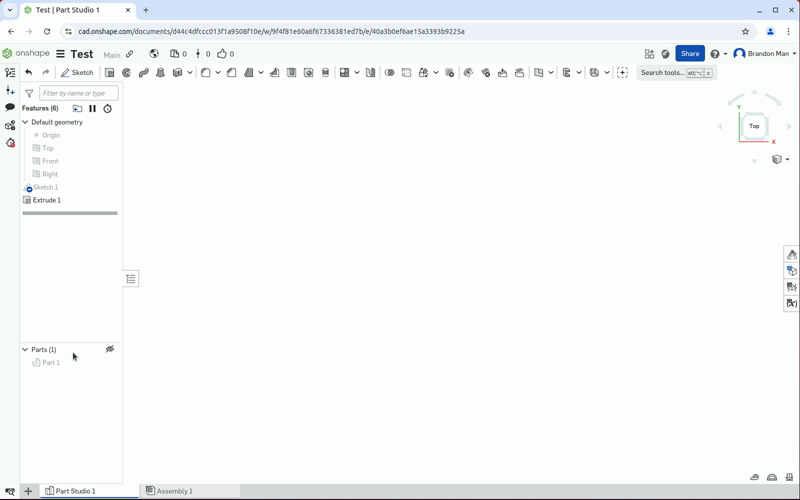
mouse_move(73, 352)
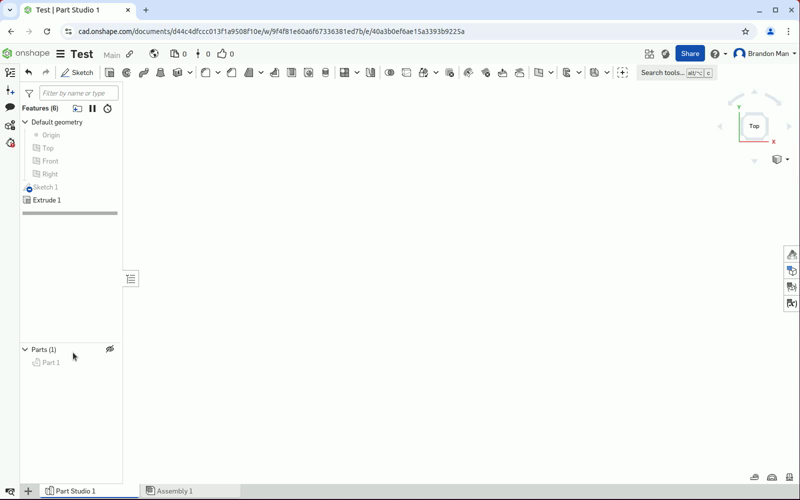
key(shift+y)
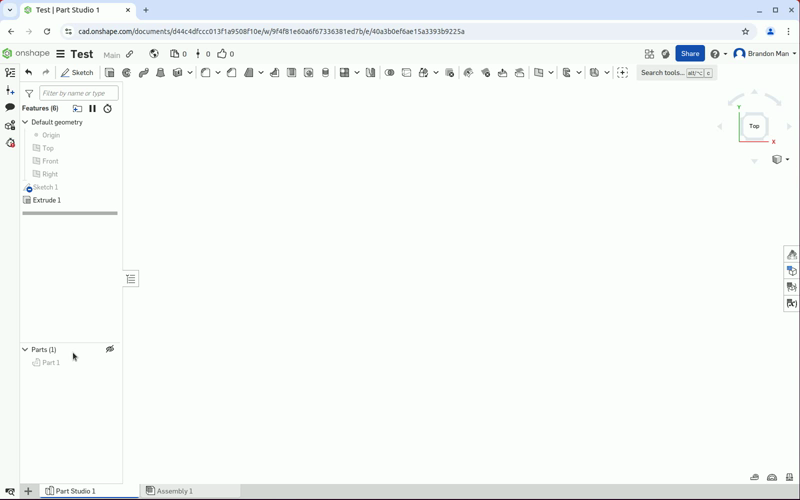
key(shift+s)
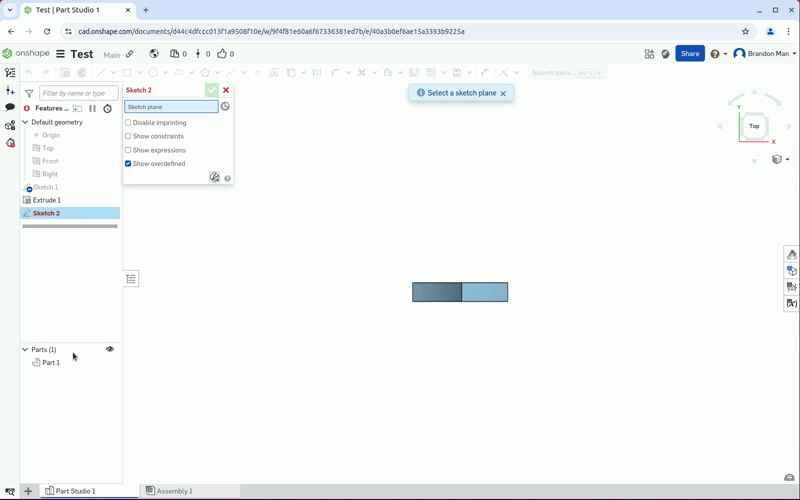
mouse_move(73, 150)
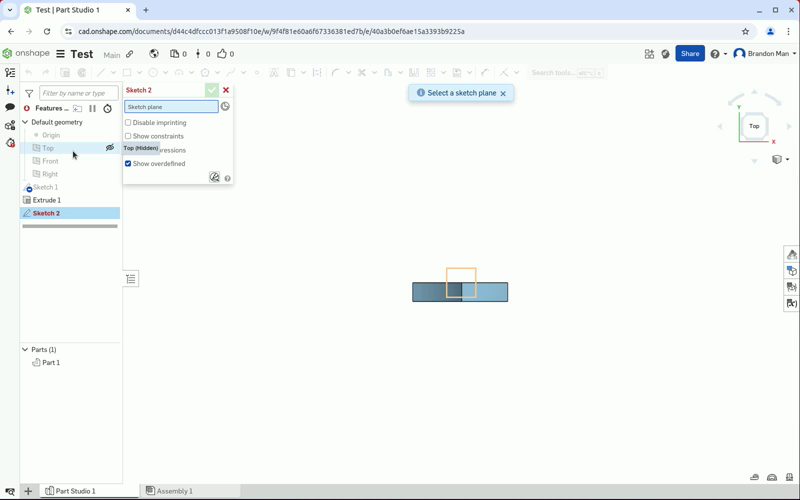
click(73, 150)
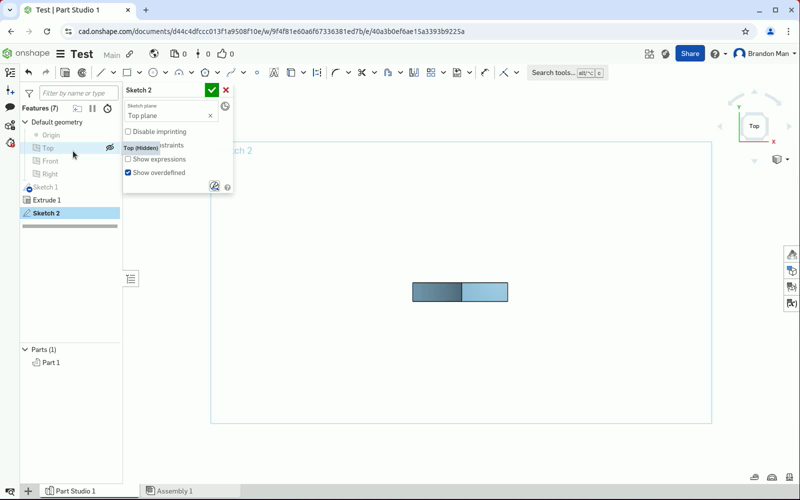
mouse_move(73, 352)
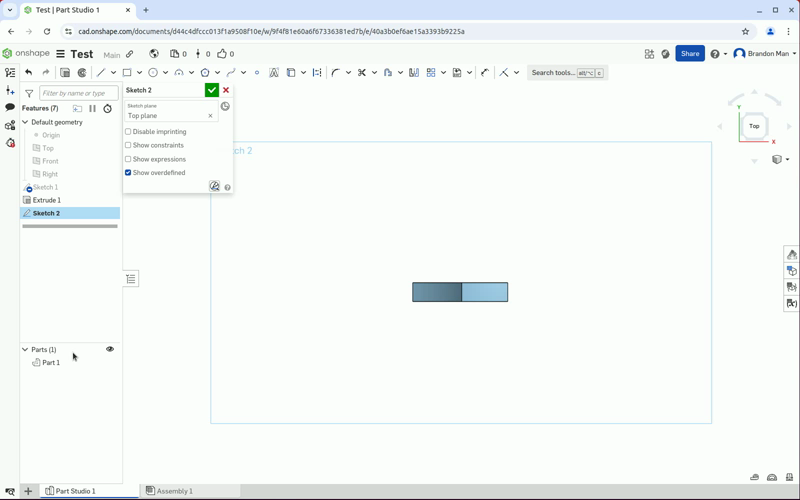
key(y)
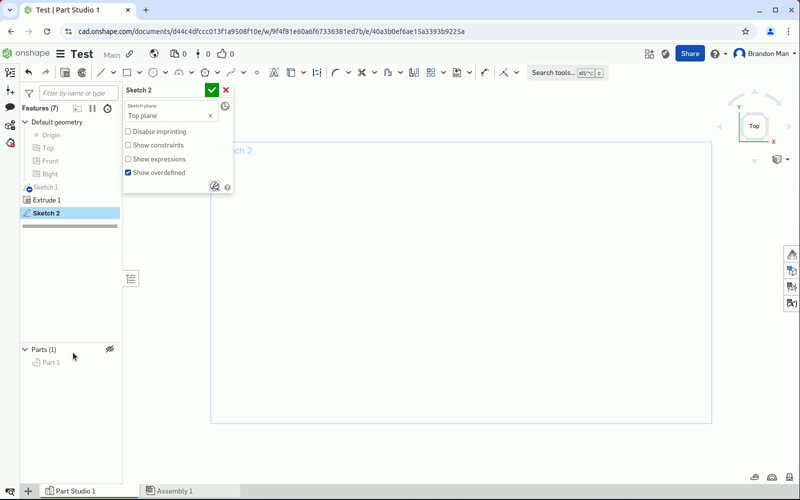
key(c)
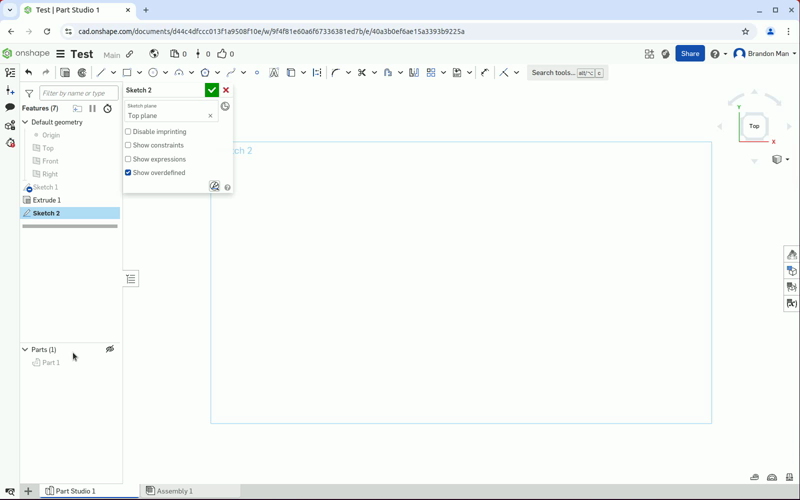
key_down(shift)
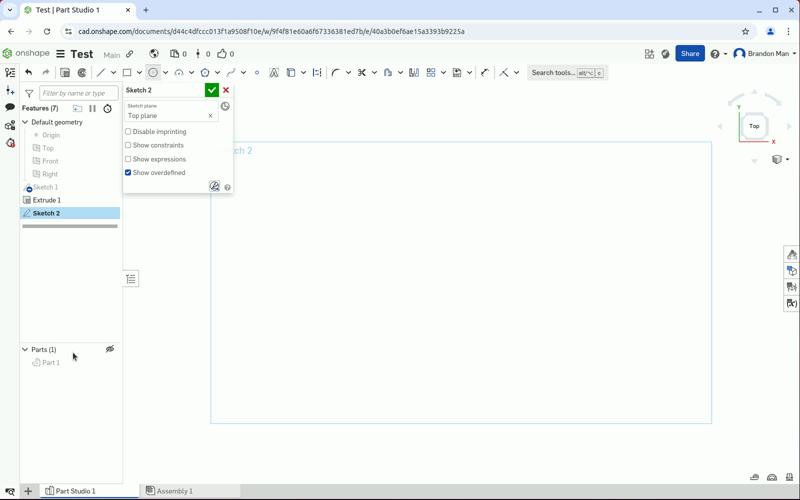
mouse_move(382, 205)
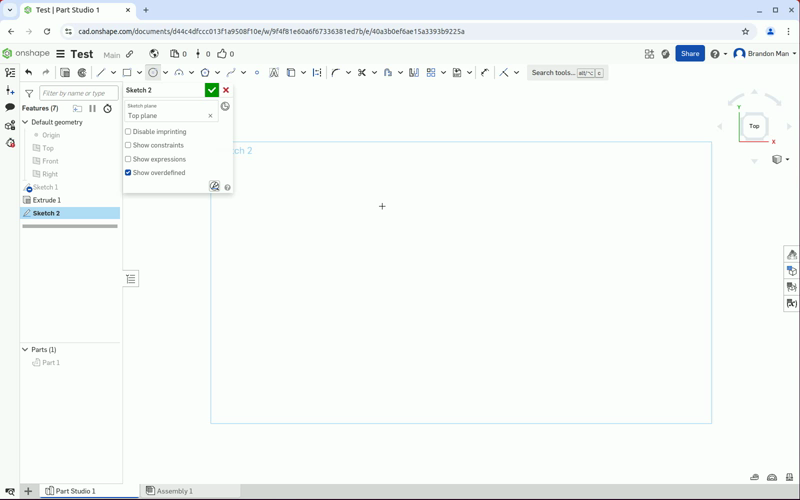
click(382, 205)
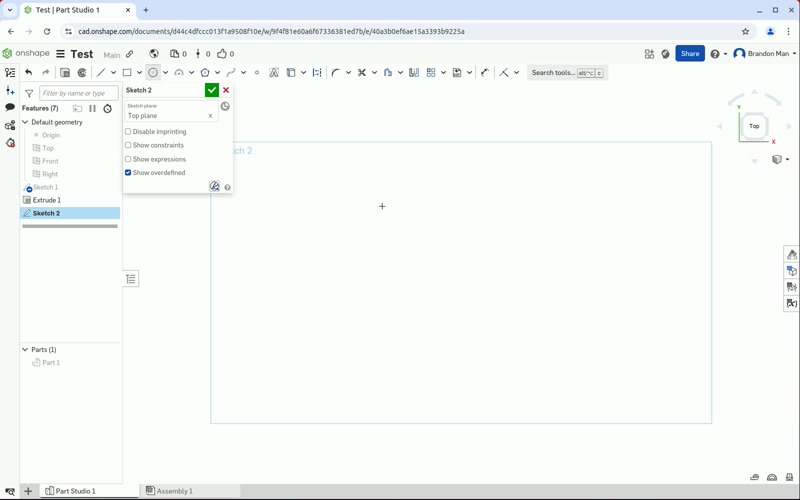
key_up(shift)
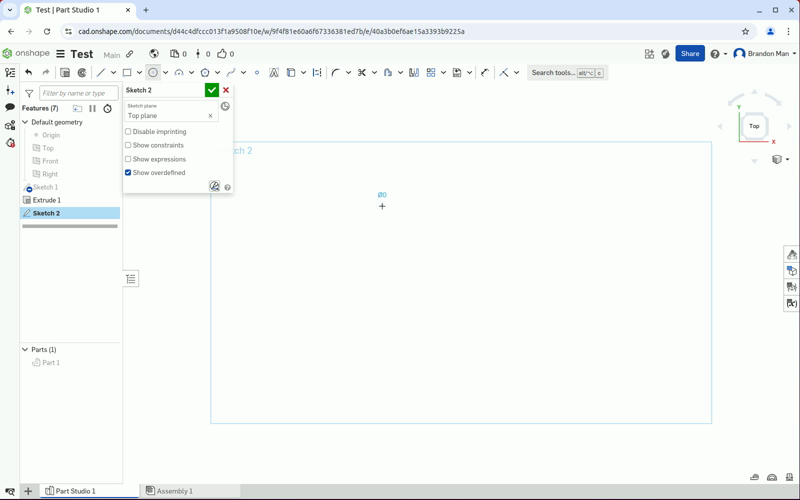
mouse_move(416, 205)
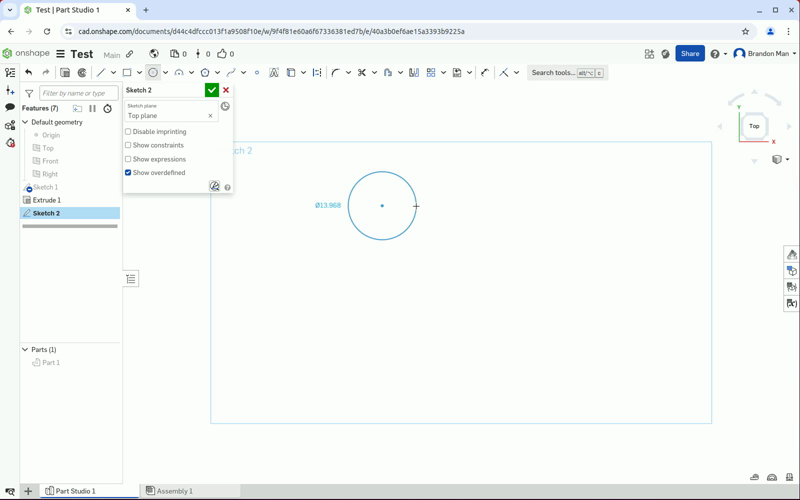
click(416, 205)
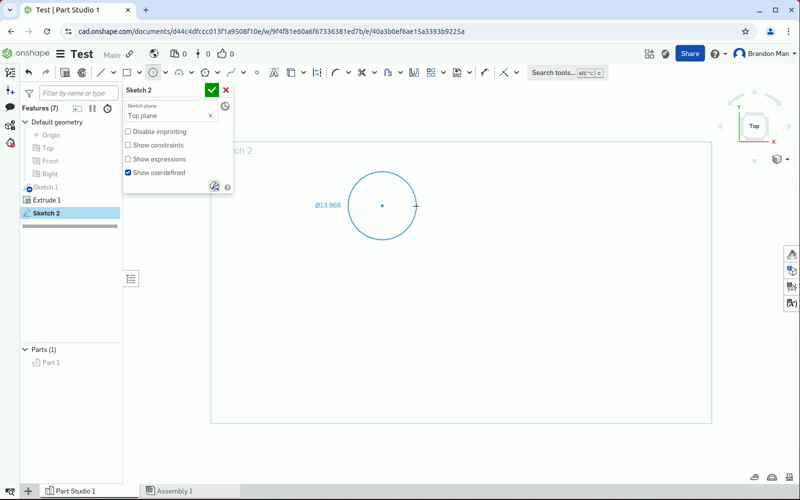
key(esc)
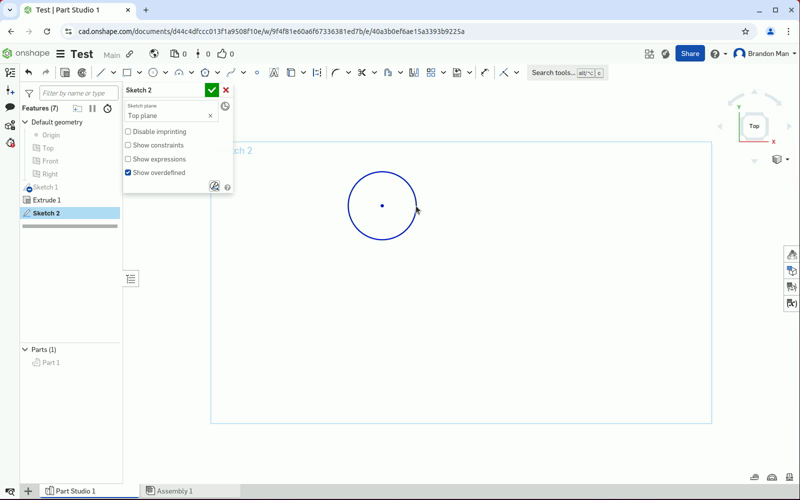
mouse_move(363, 195)
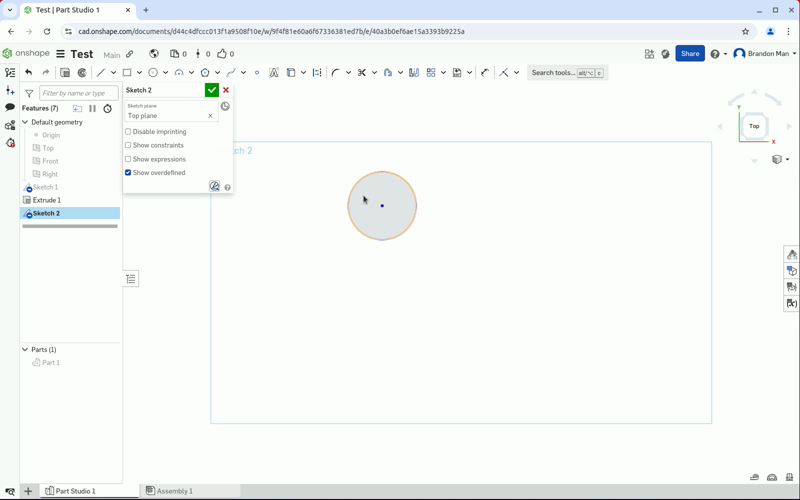
click(363, 195)
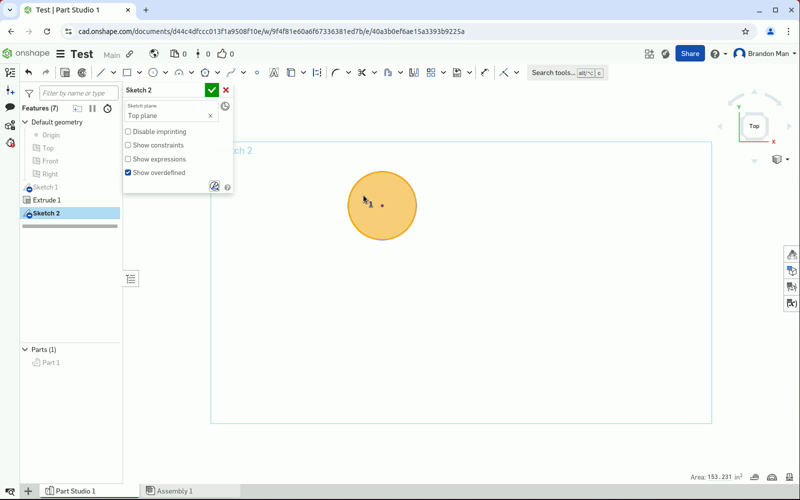
mouse_move(73, 352)
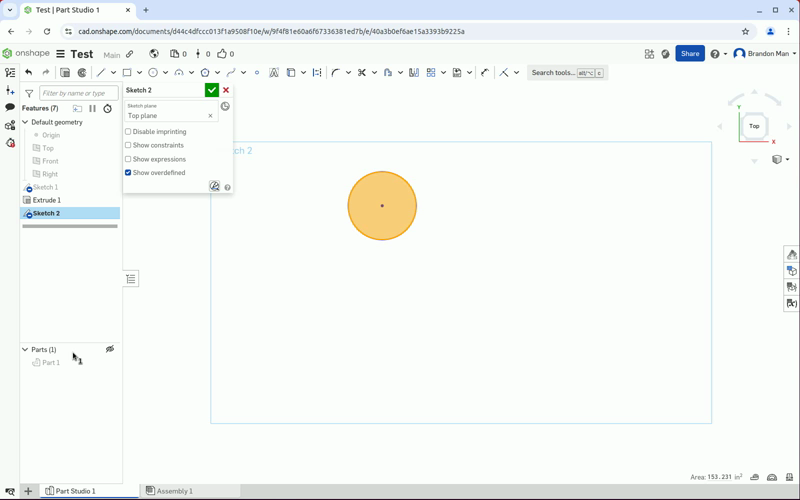
key(shift+y)
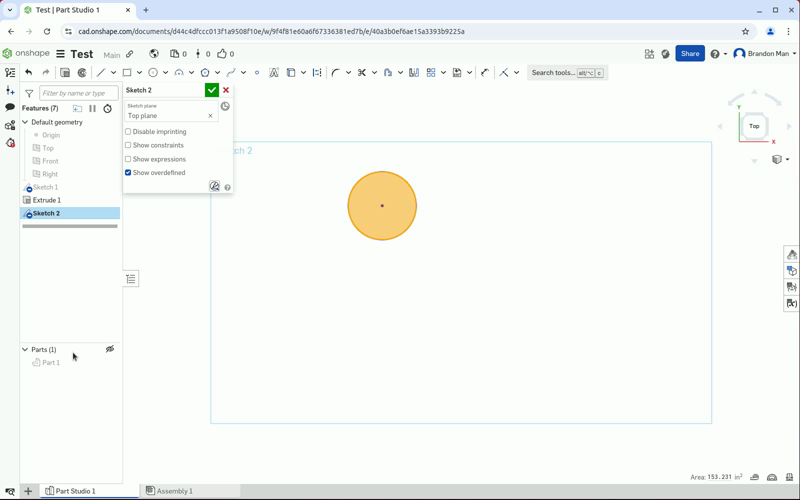
key(shift+e)
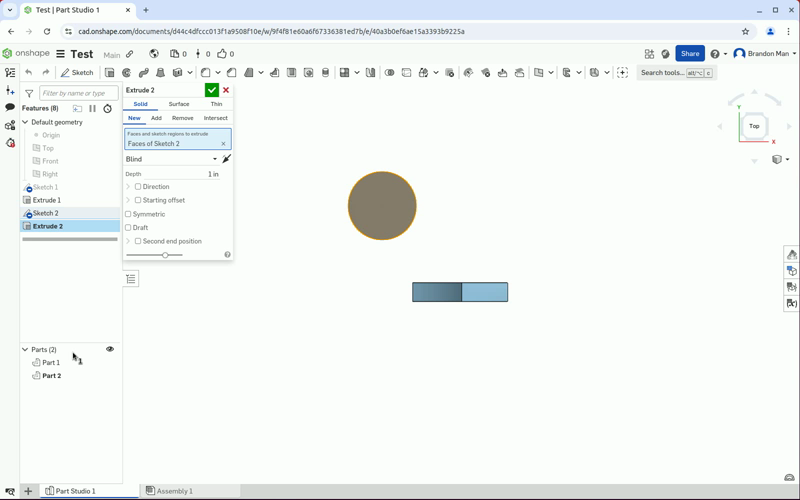
mouse_move(143, 106)
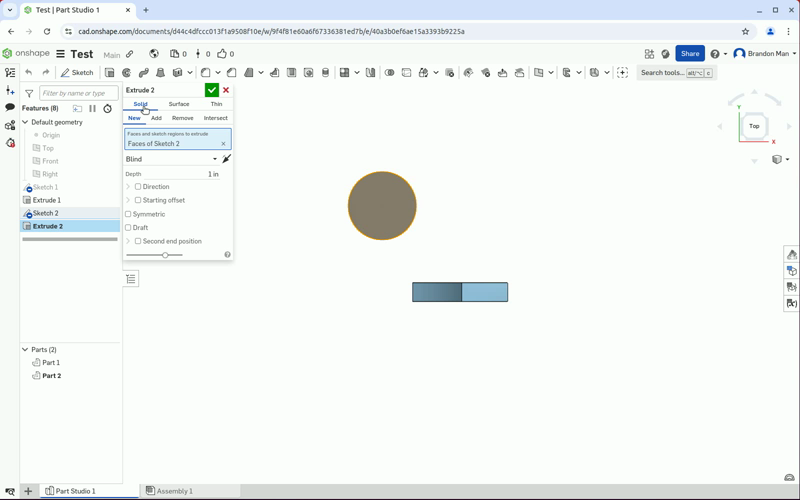
click(143, 106)
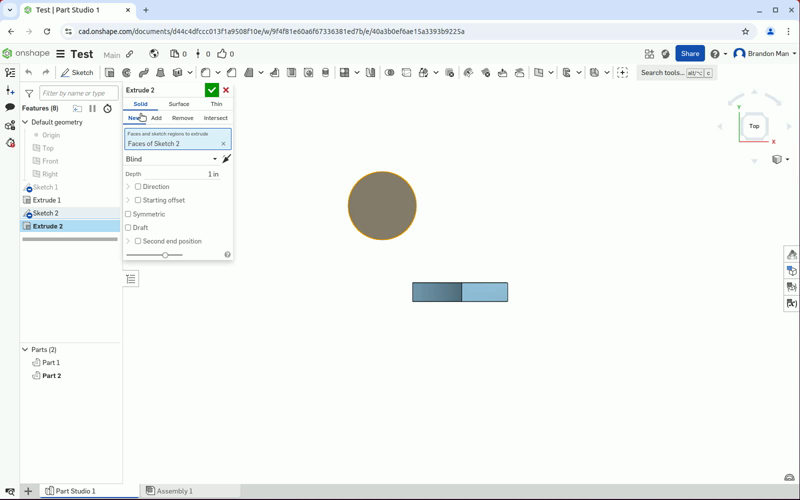
mouse_move(137, 120)
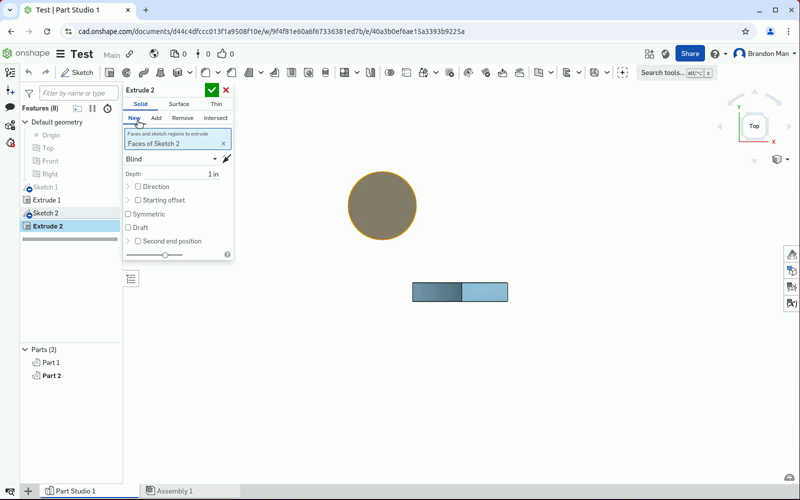
click(137, 120)
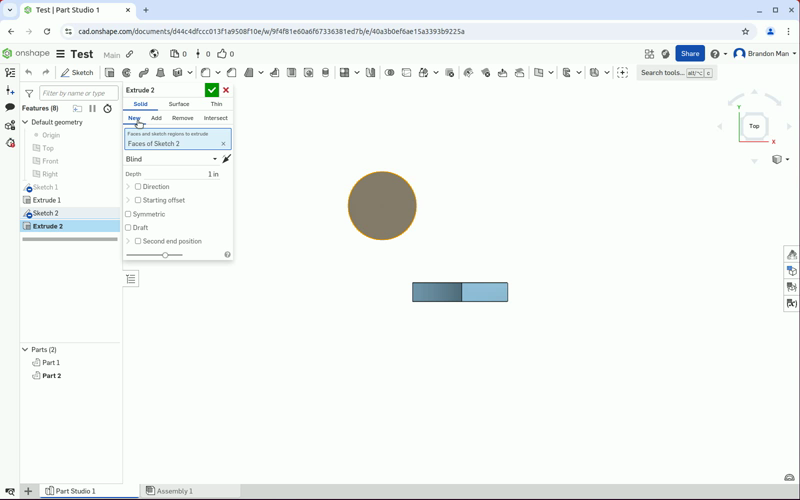
key(tab, 4)
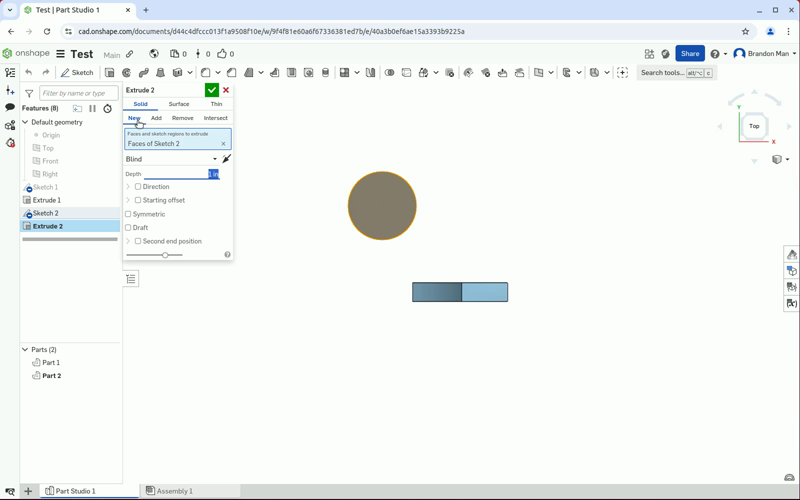
text(2.407)
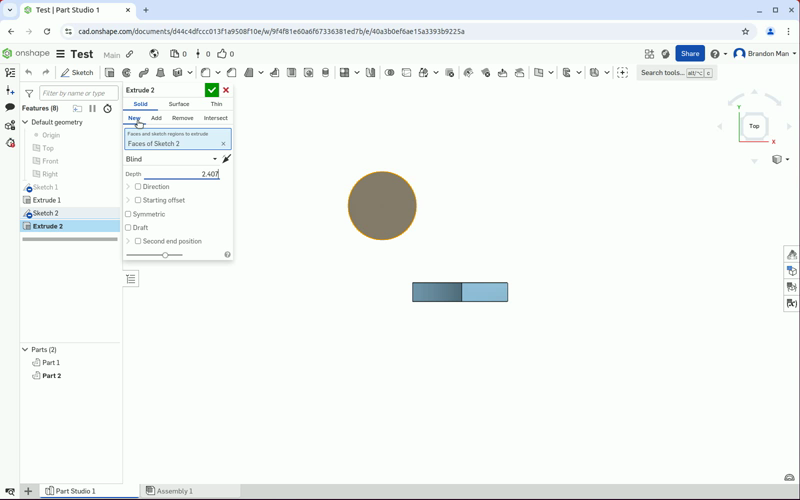
key(enter)
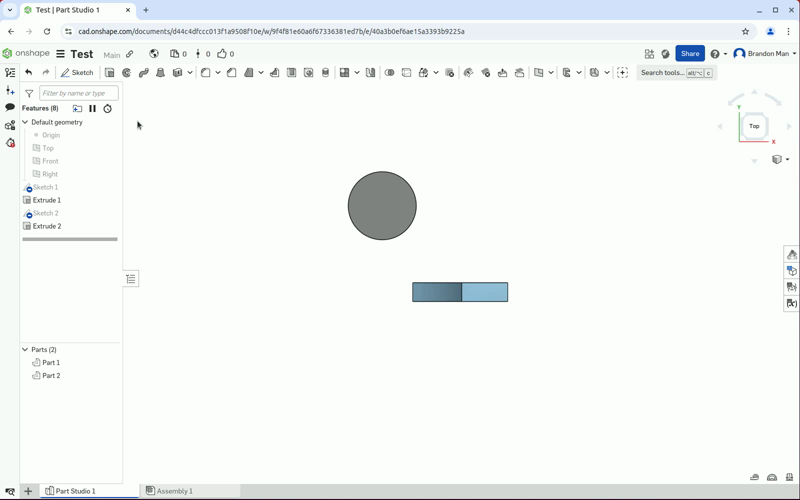
key(shift+h)
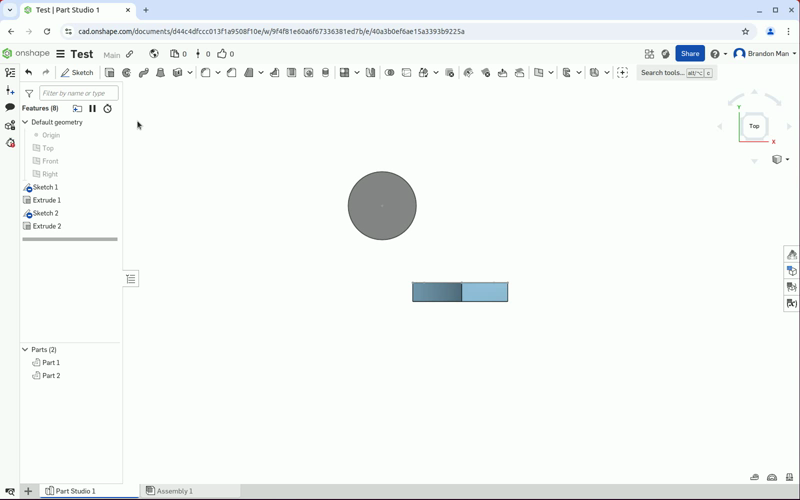
key(shift+h)
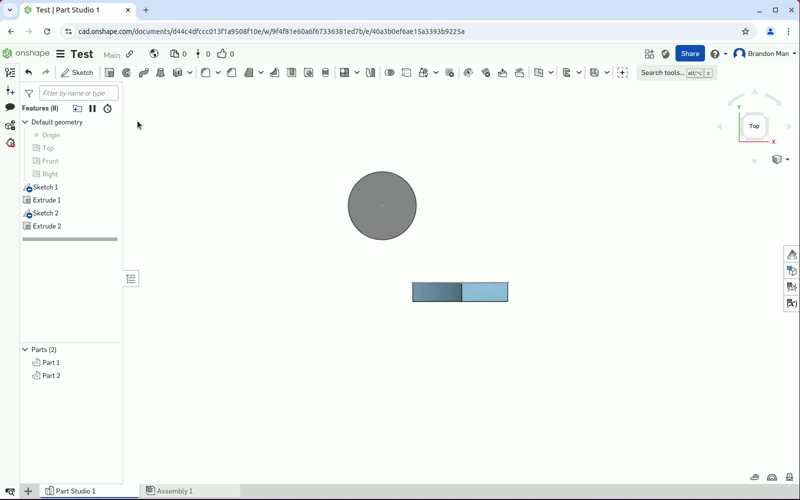
key(shift+7)
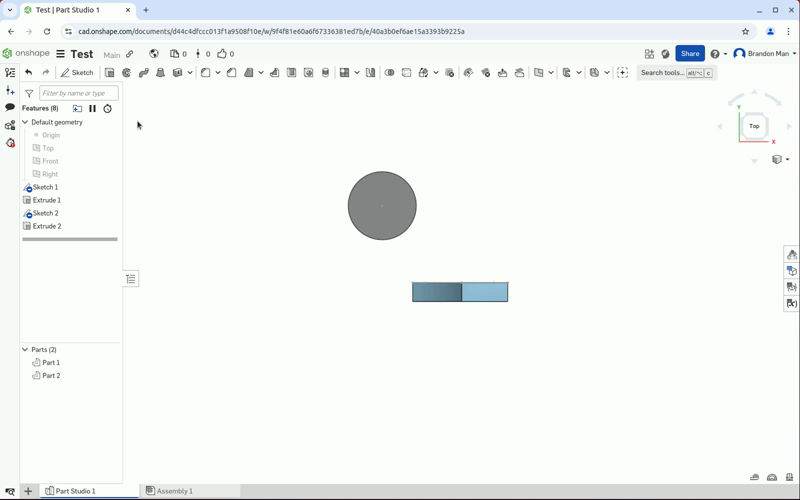
key(up, 3)
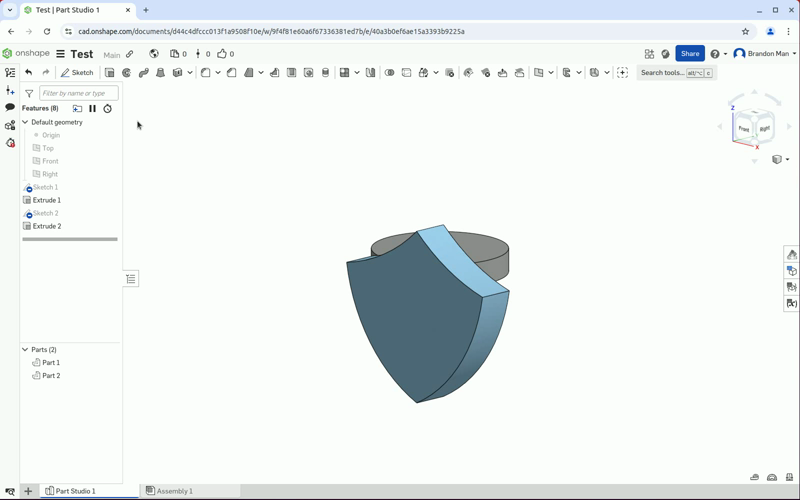
key(left, 3)
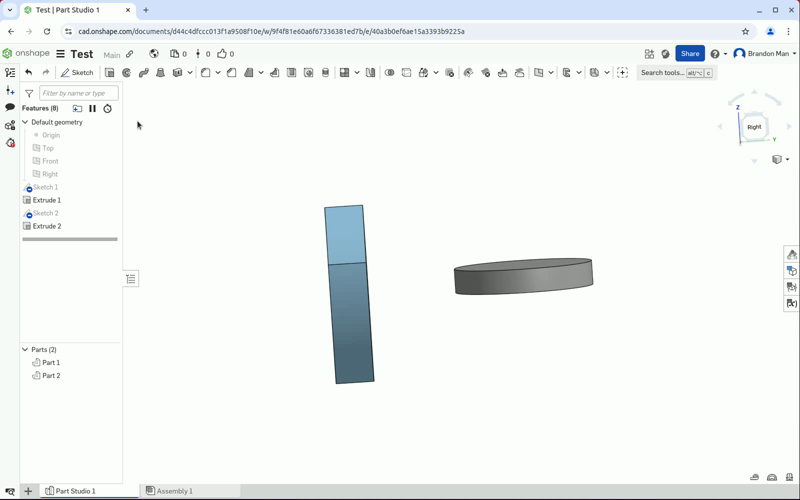
key(right, 3)
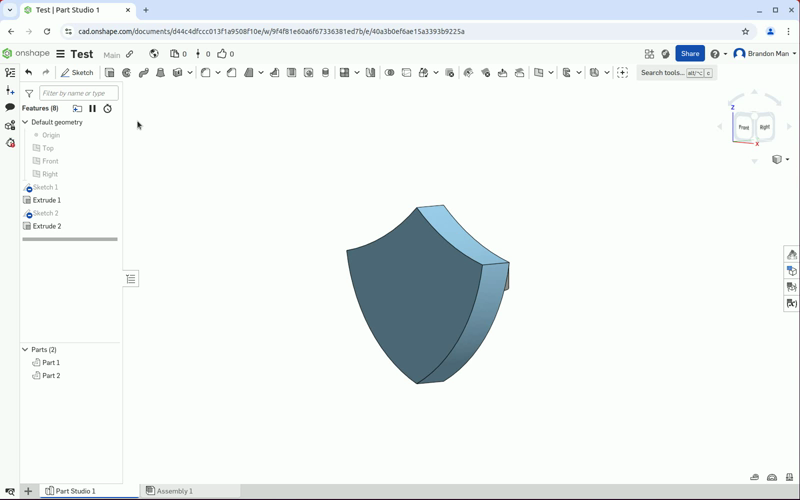
key(down, 3)
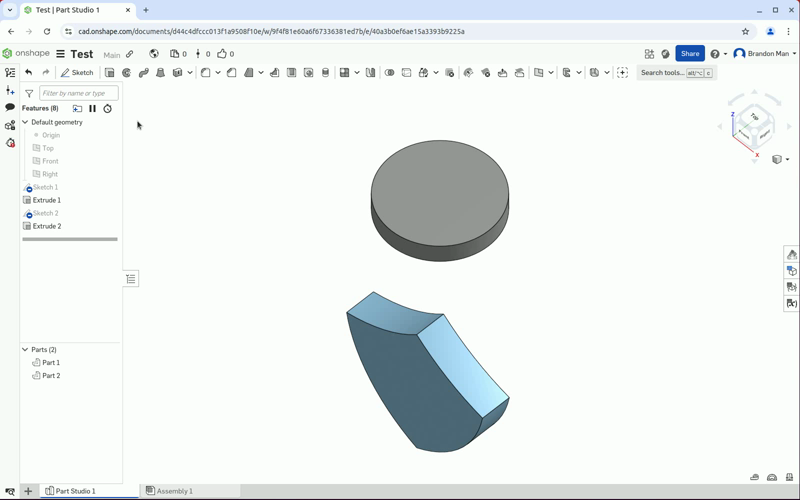
mouse_move(73, 189)
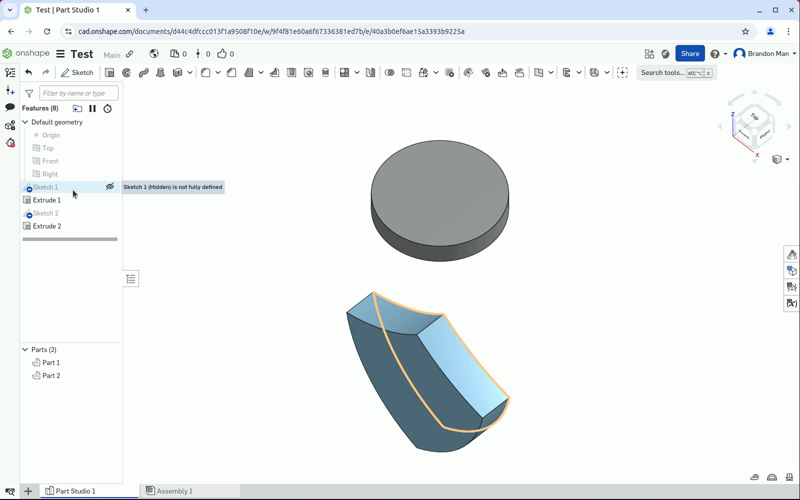
click(73, 189)